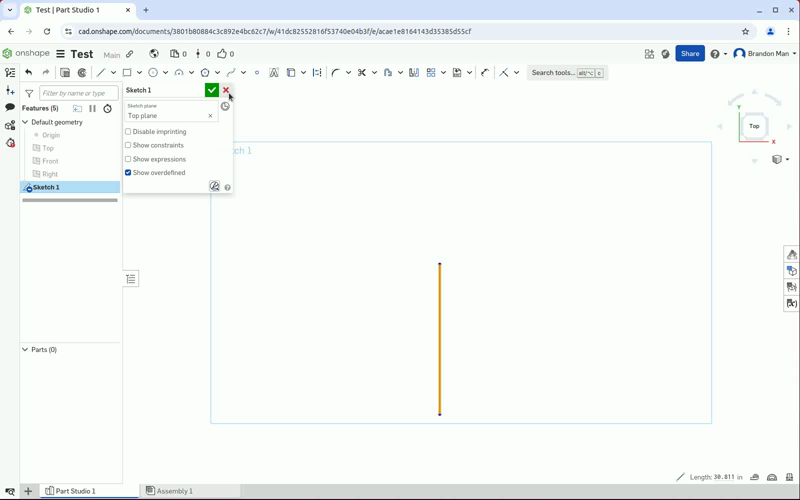
key(shift+h)
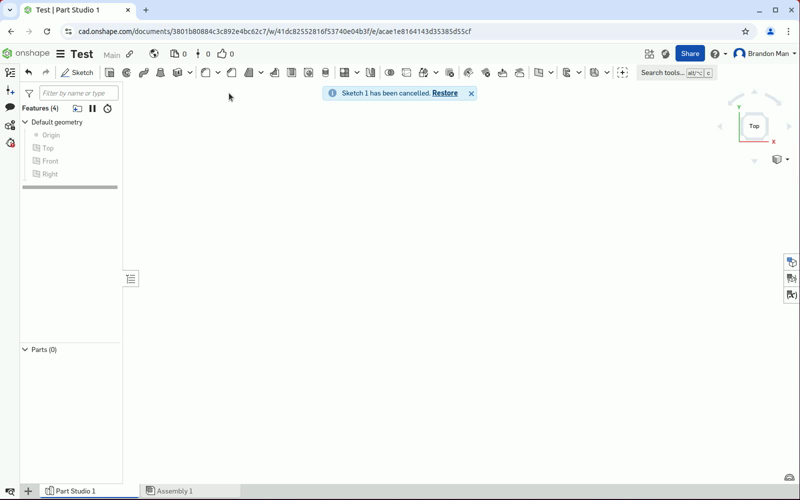
mouse_move(73, 352)
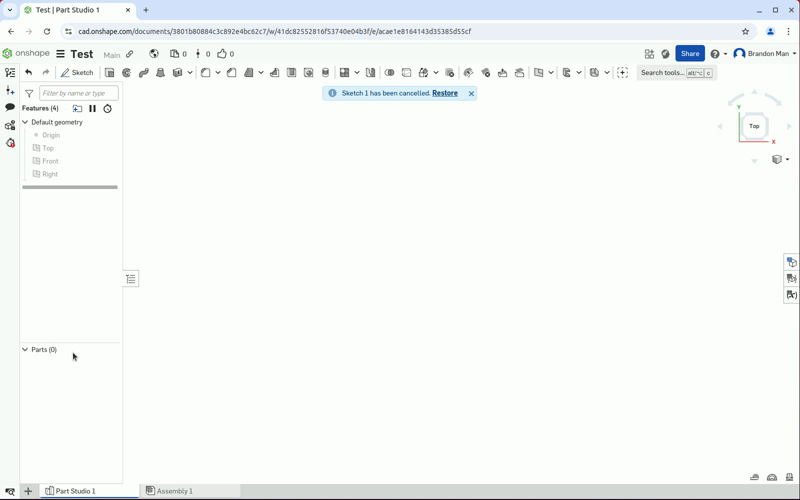
key(y)
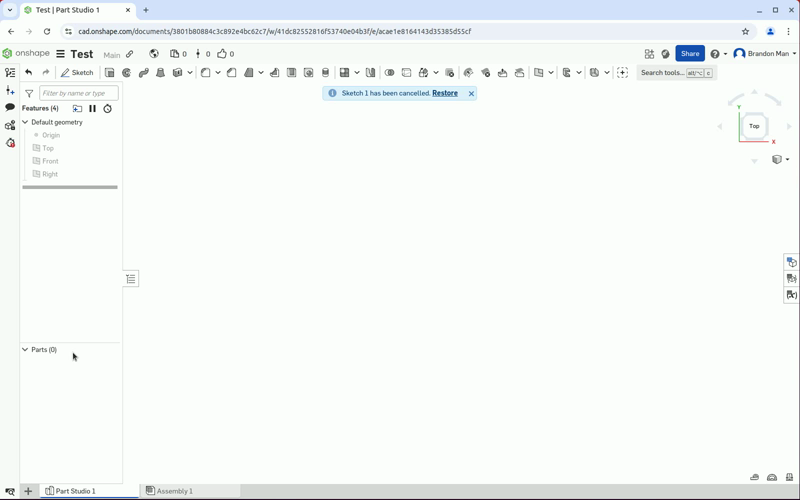
key(shift+p)
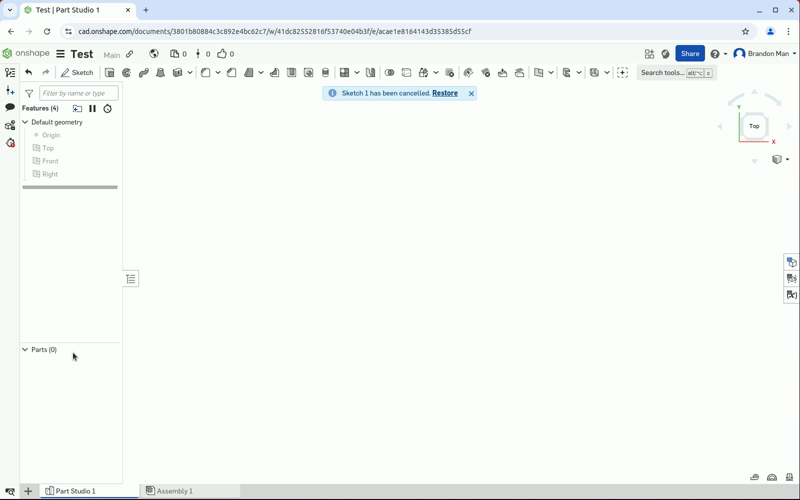
key(space)
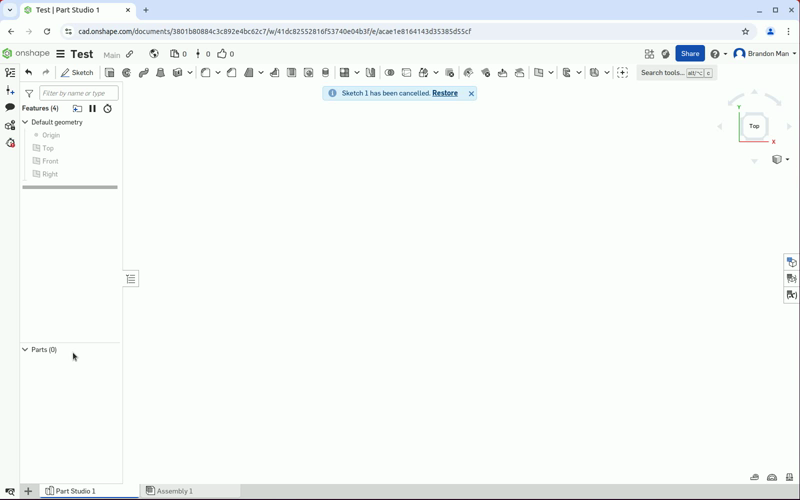
key_down(shift)
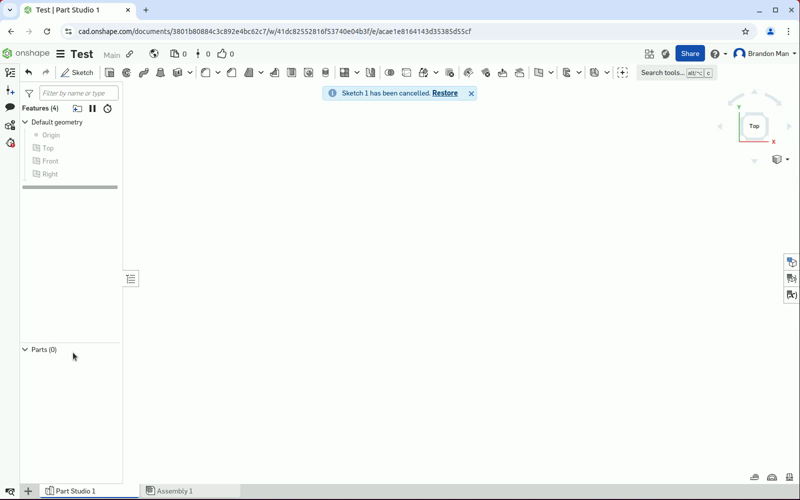
key(up)
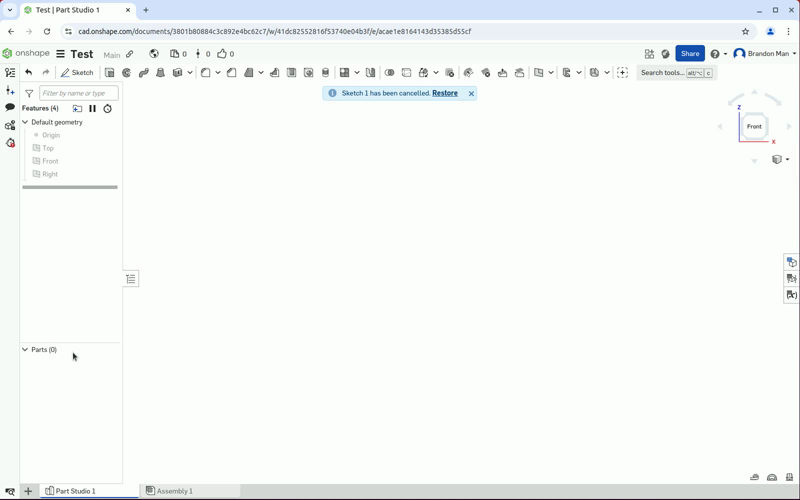
key_up(shift)
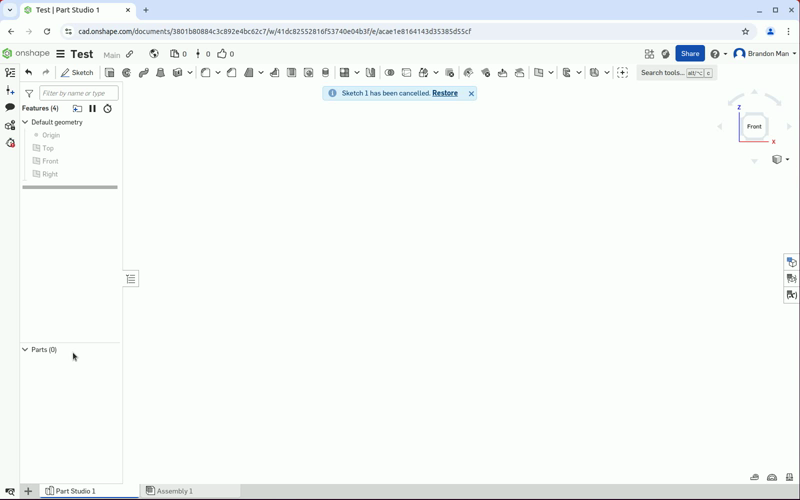
key(space)
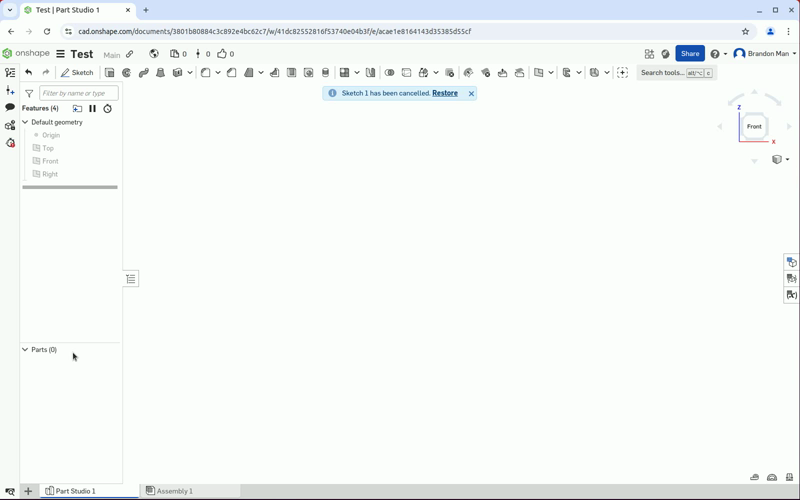
key_down(shift)
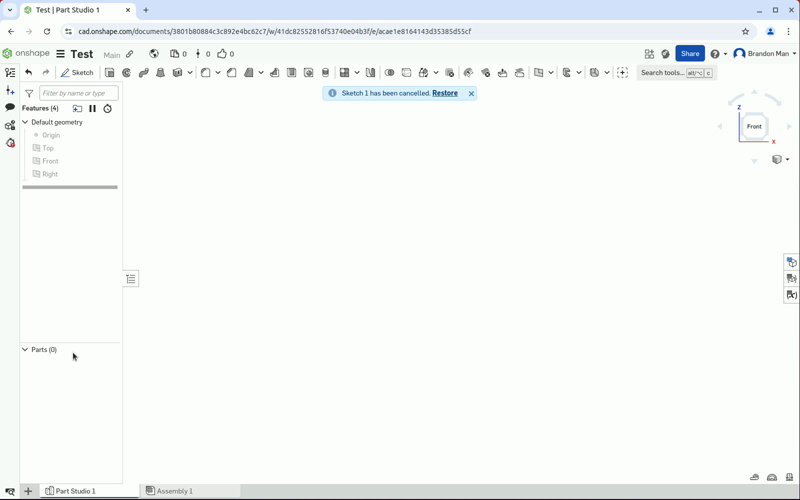
key(left)
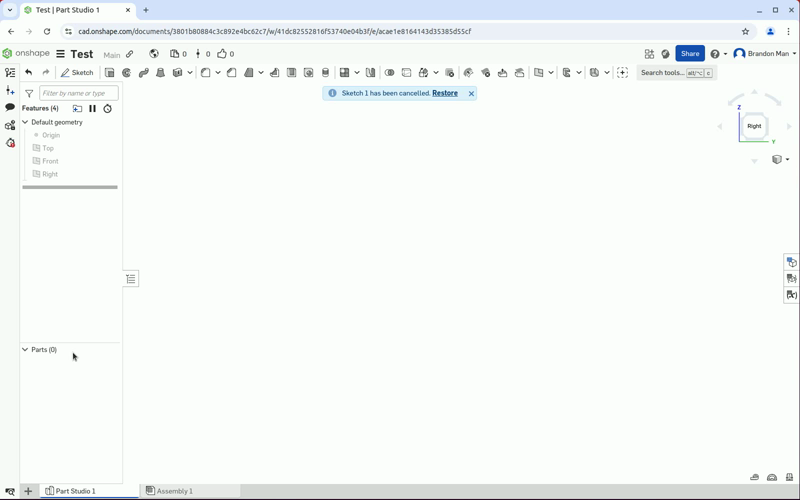
key_up(shift)
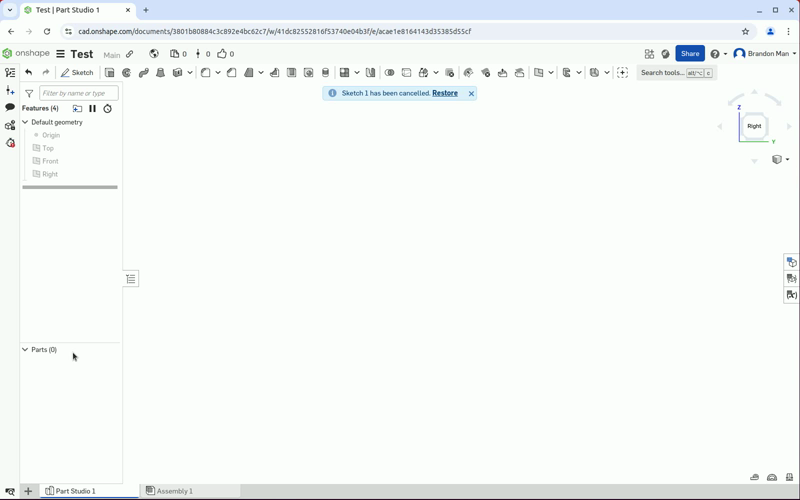
mouse_move(73, 352)
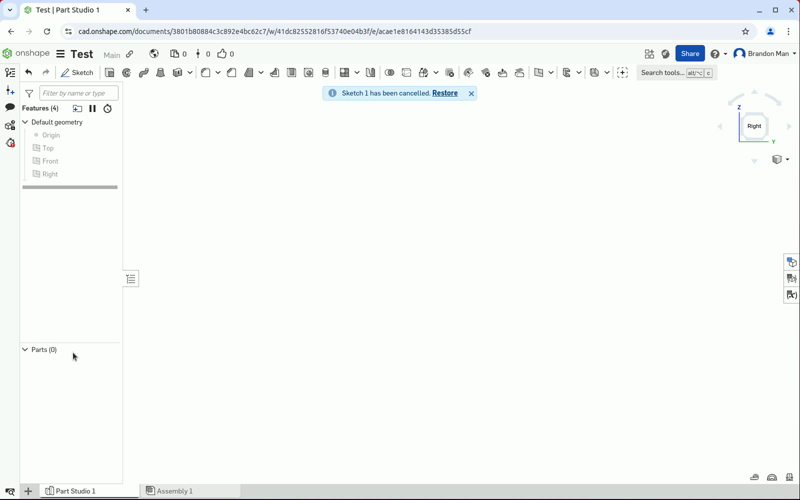
key(shift+y)
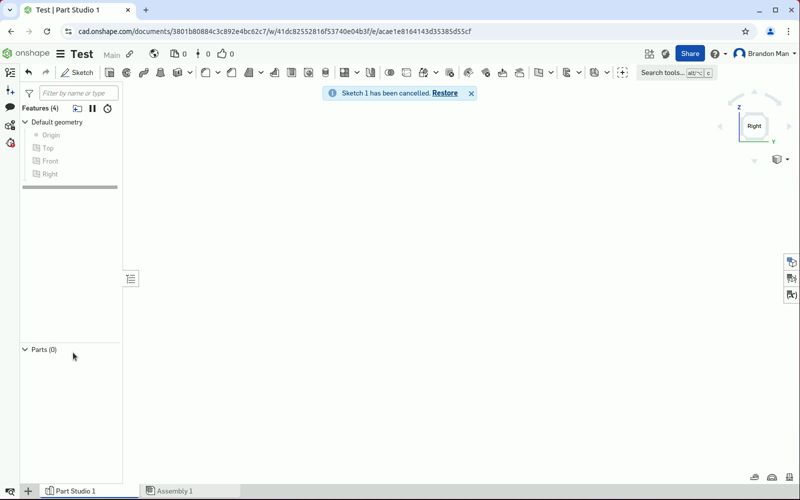
key(shift+s)
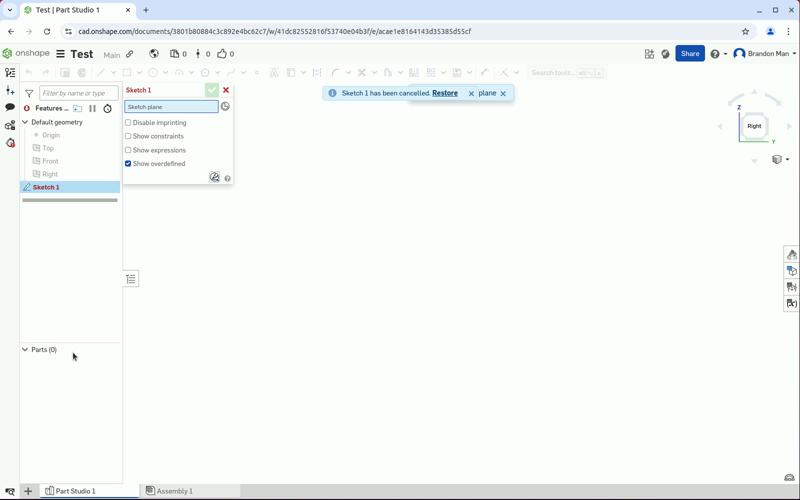
mouse_move(73, 176)
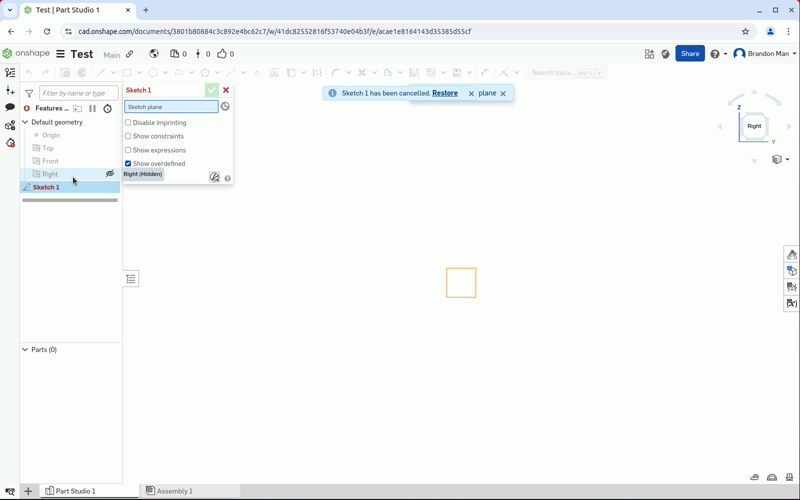
click(73, 176)
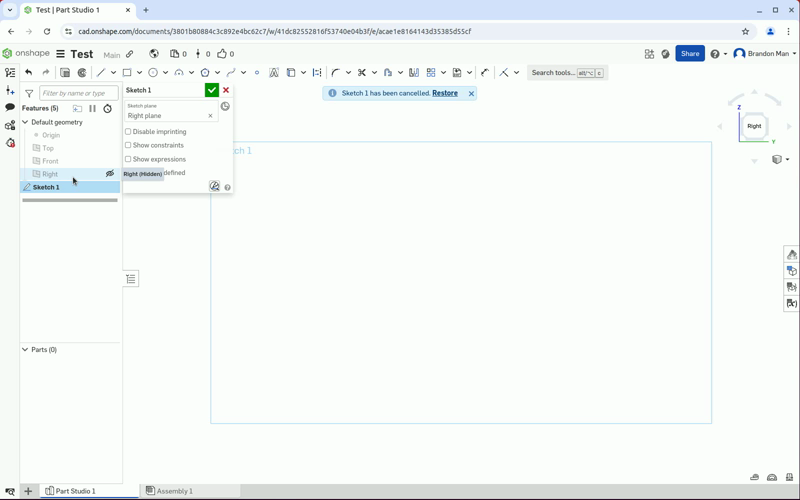
mouse_move(73, 352)
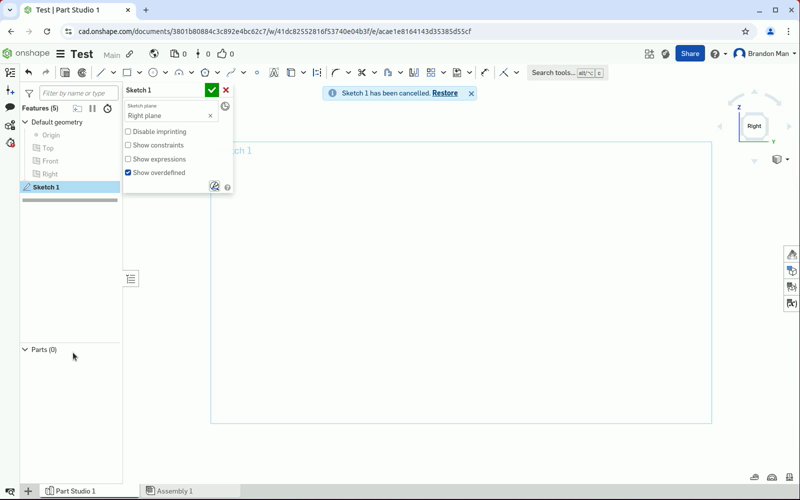
key(y)
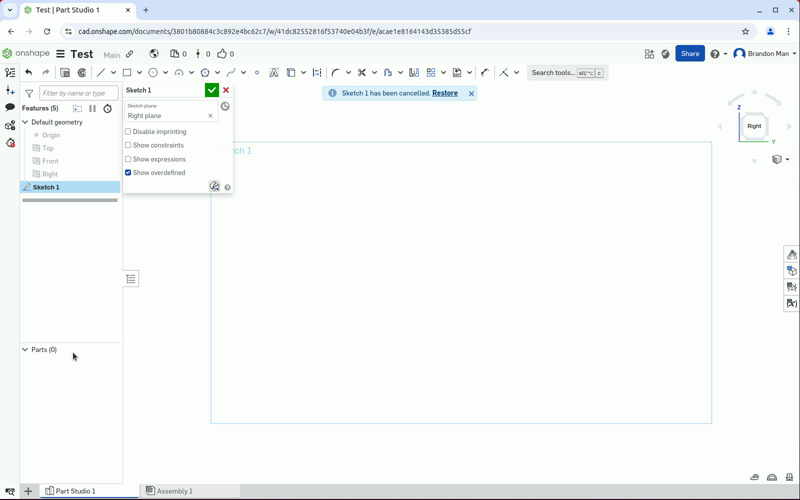
key(c)
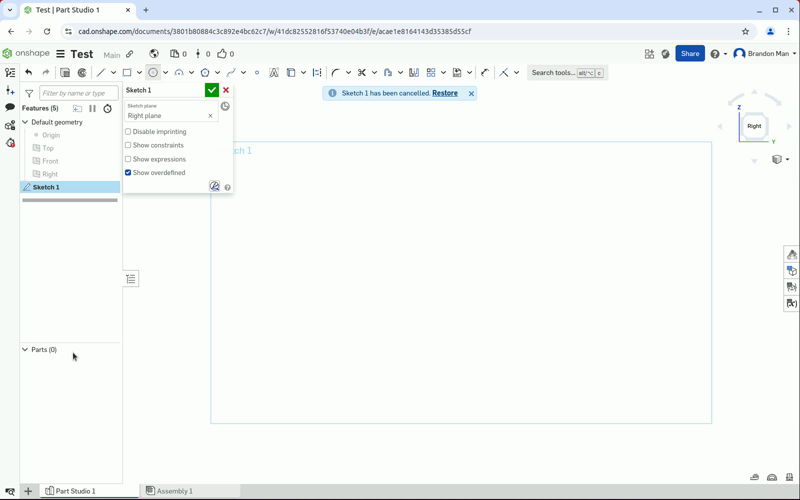
key_down(shift)
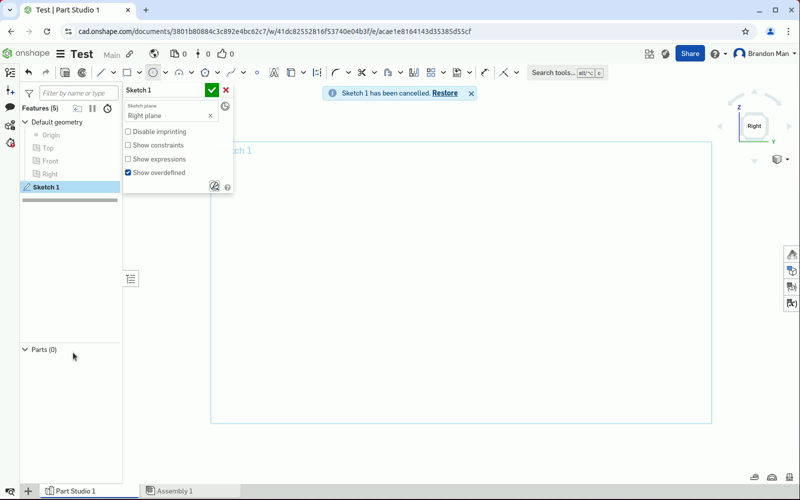
mouse_move(461, 282)
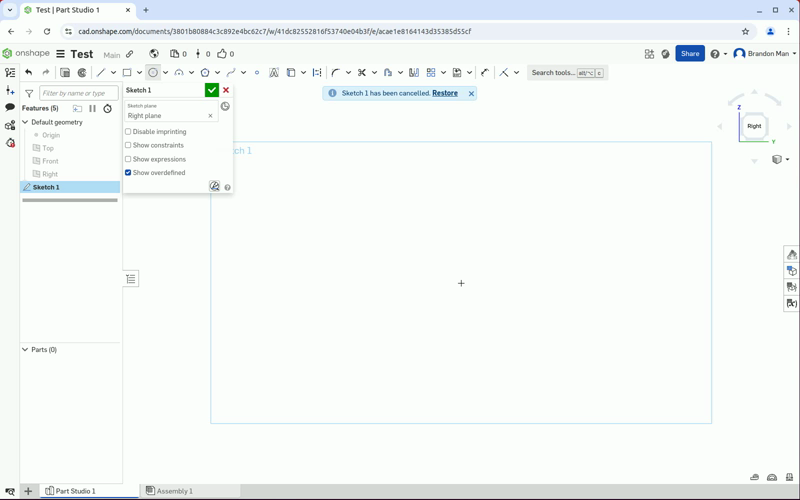
click(461, 282)
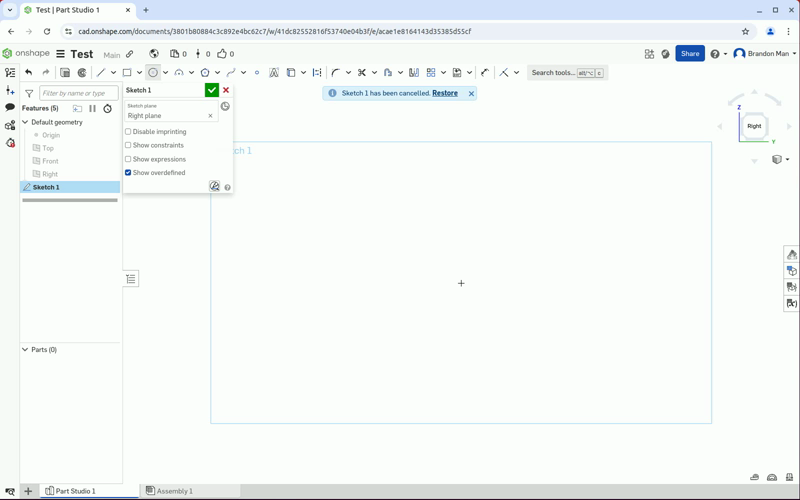
key_up(shift)
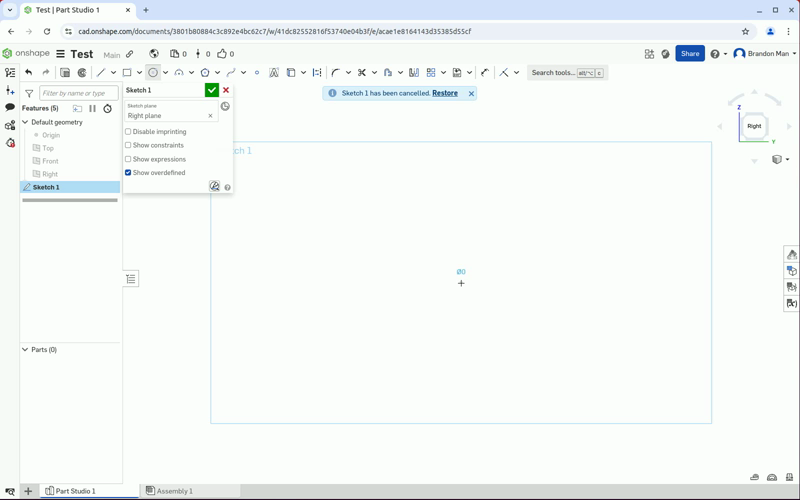
mouse_move(574, 282)
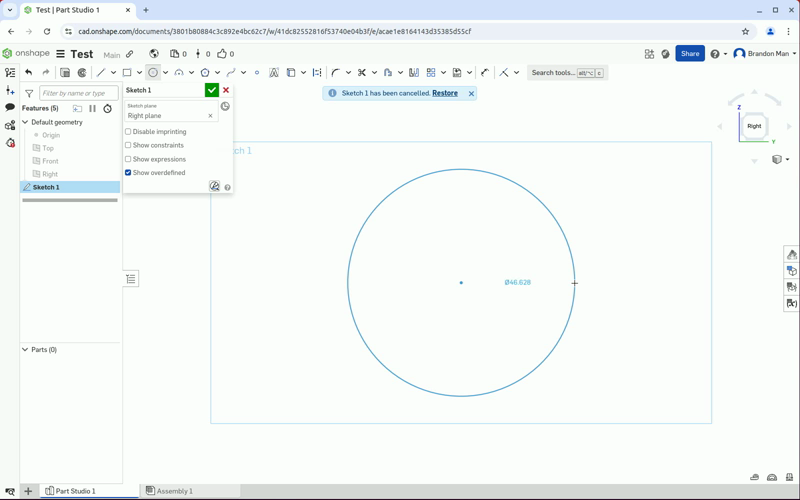
click(574, 282)
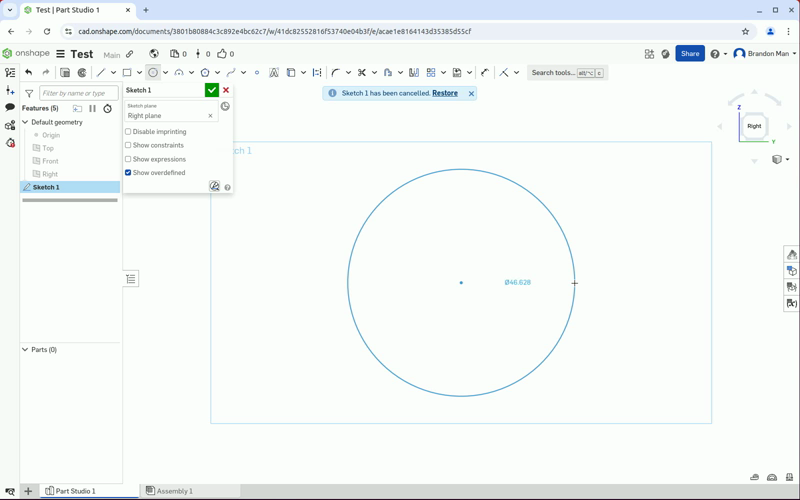
key(esc)
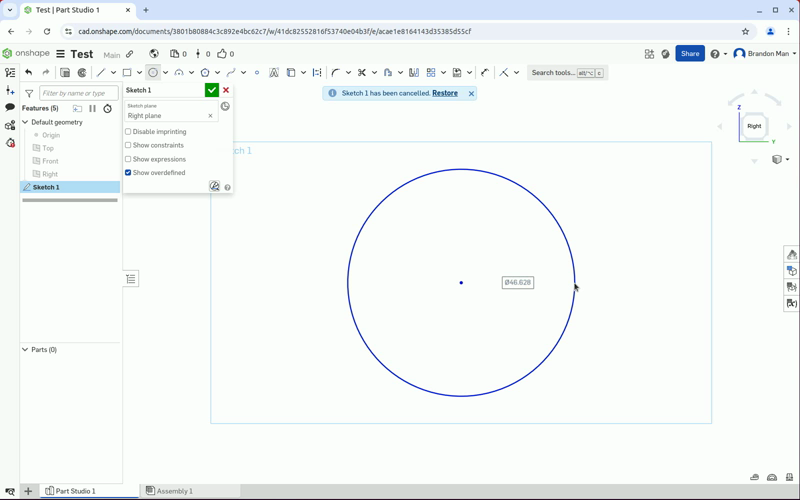
mouse_move(457, 278)
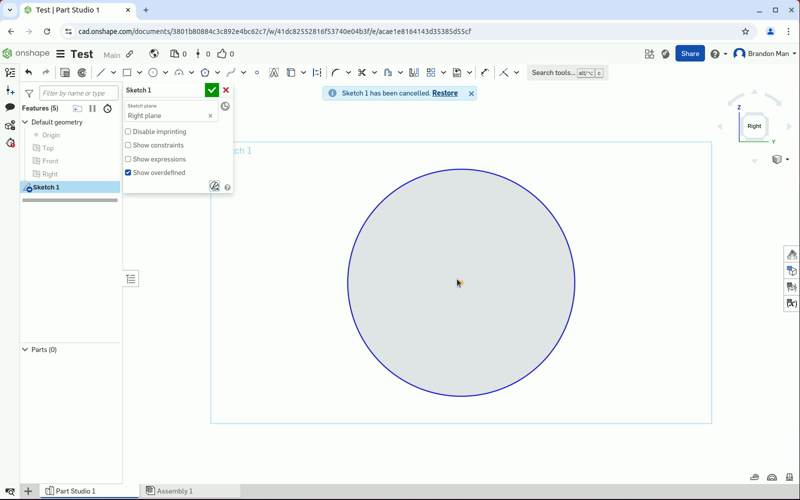
click(457, 278)
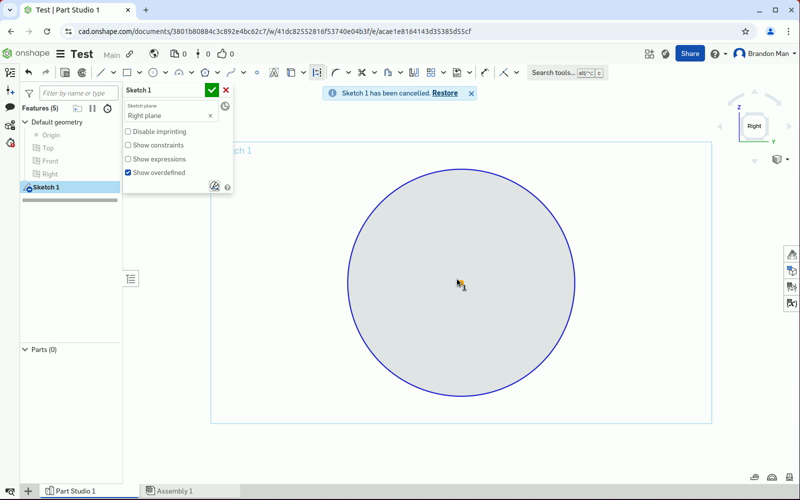
mouse_move(73, 352)
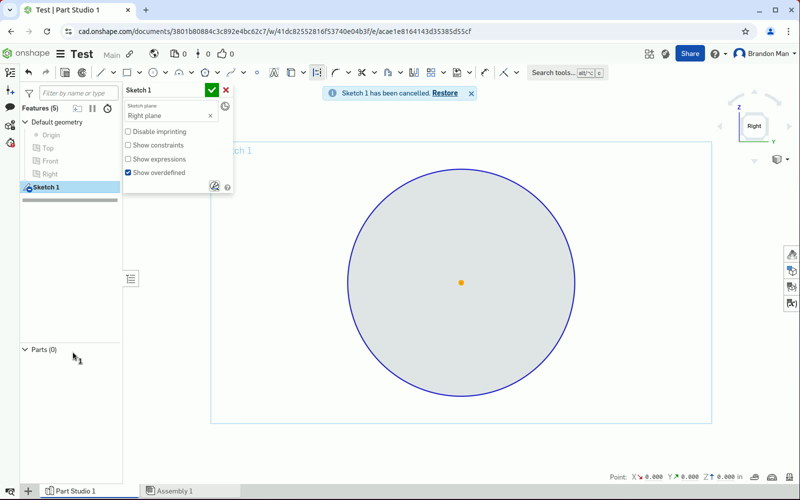
key(shift+y)
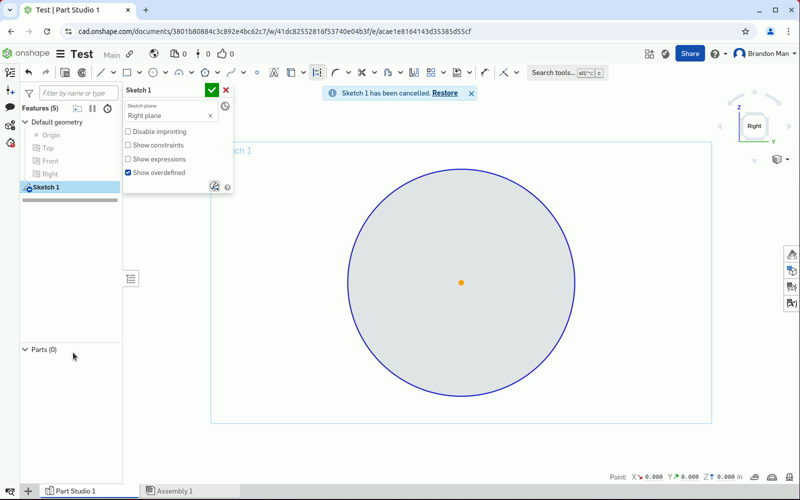
key(shift+e)
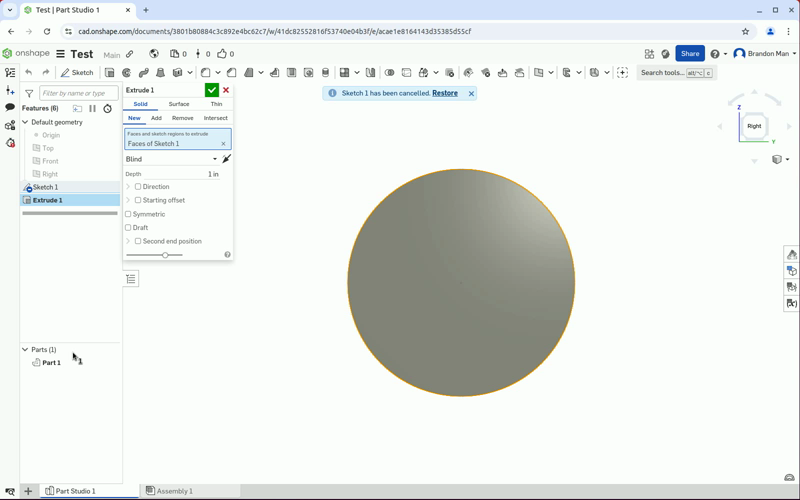
mouse_move(143, 106)
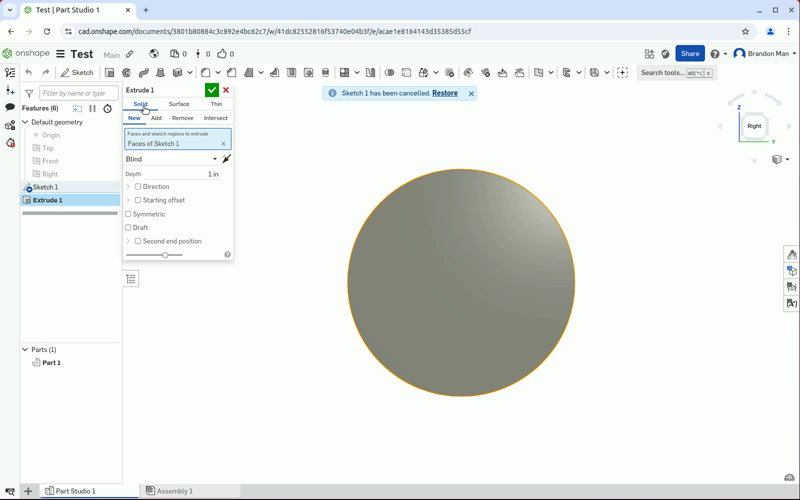
click(143, 106)
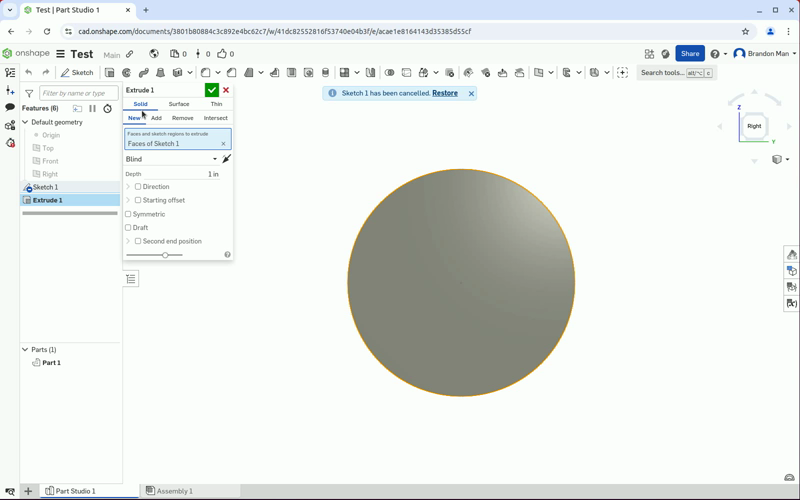
mouse_move(137, 120)
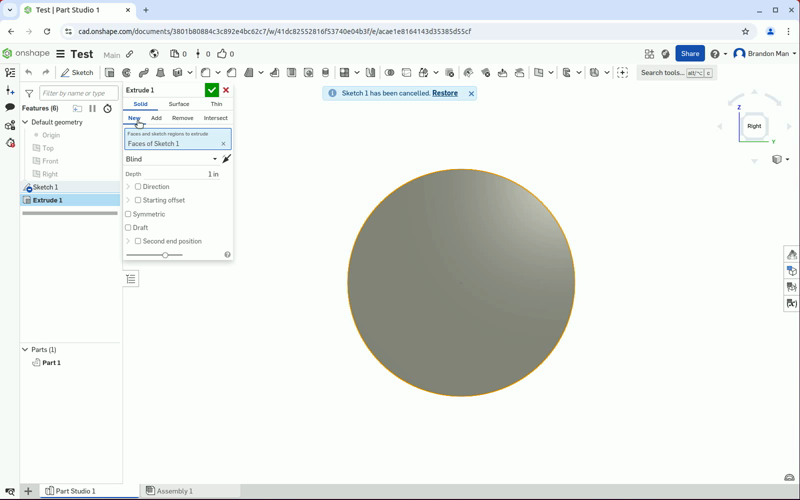
click(137, 120)
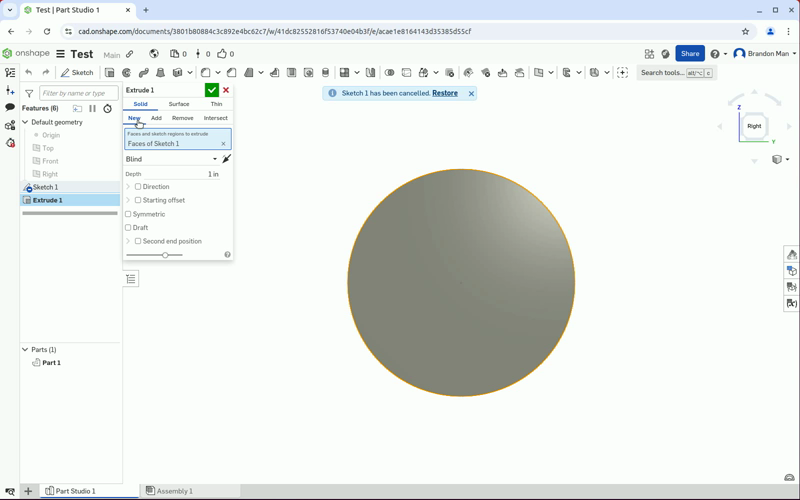
key(tab, 4)
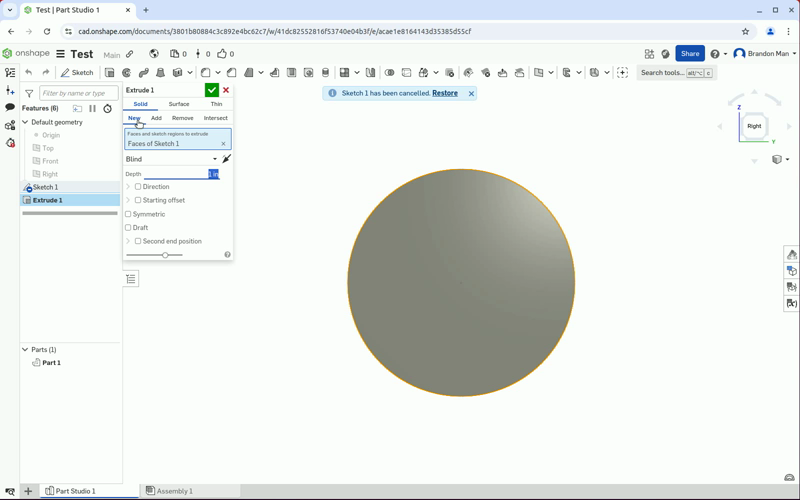
text(17.572)
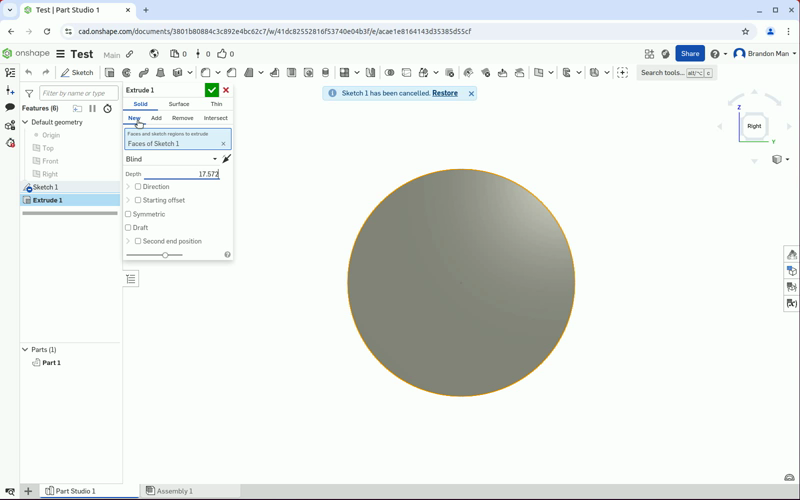
key(enter)
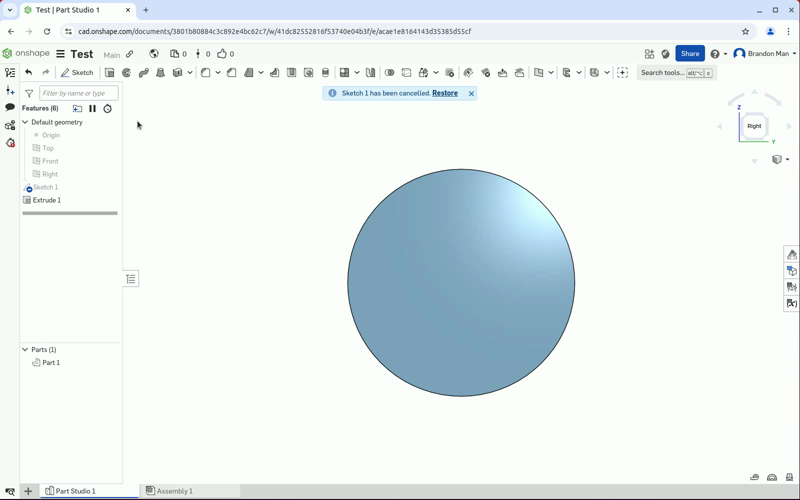
key(shift+h)
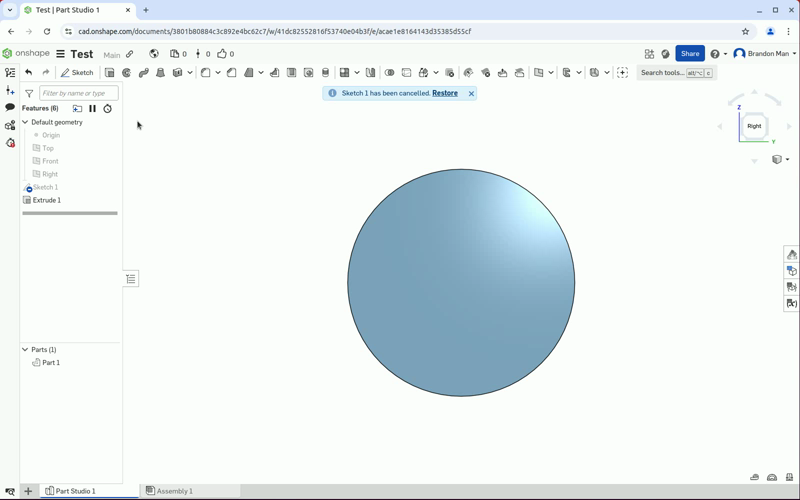
key(shift+h)
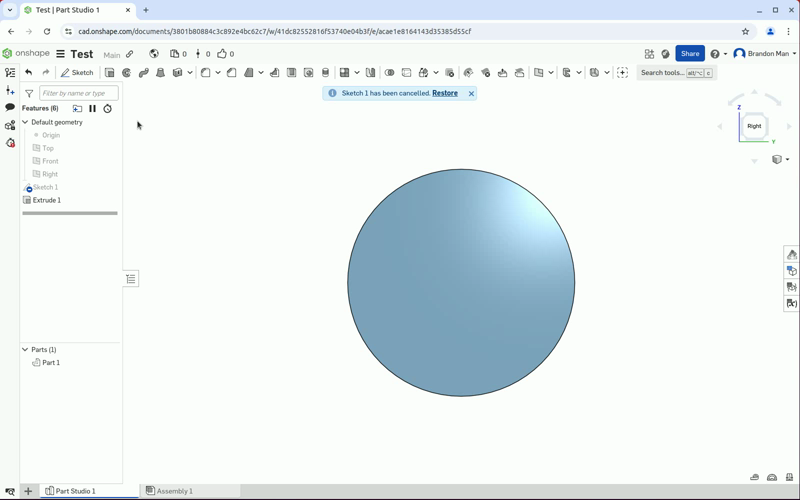
mouse_move(73, 189)
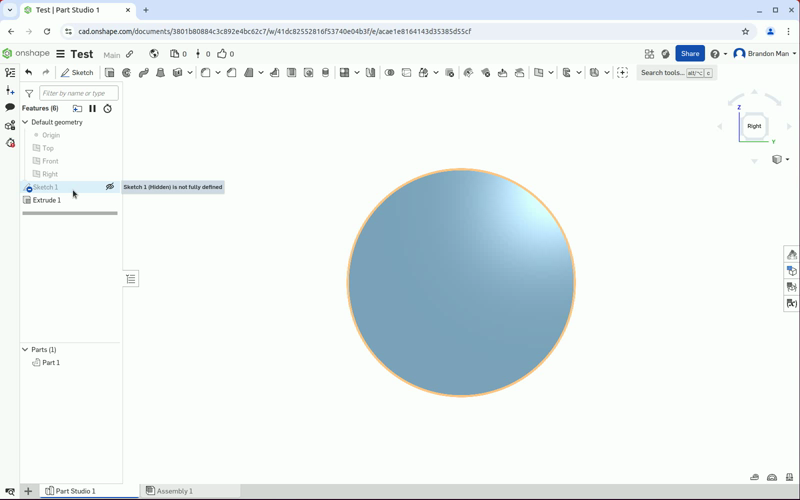
click(73, 189)
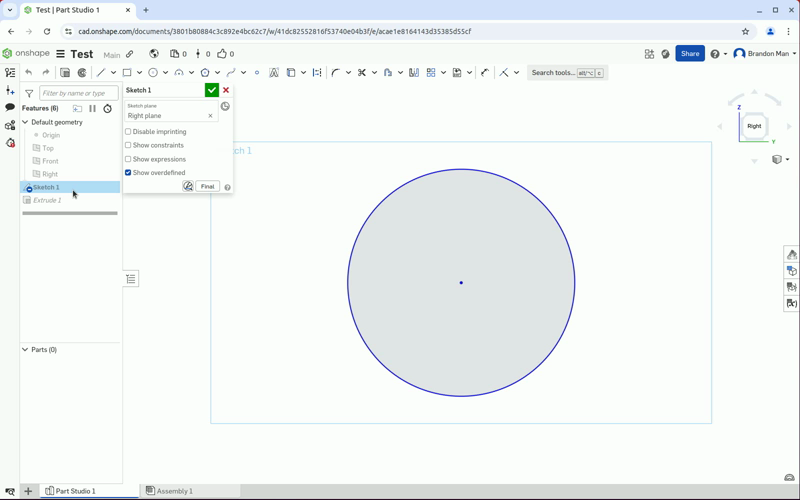
mouse_move(229, 92)
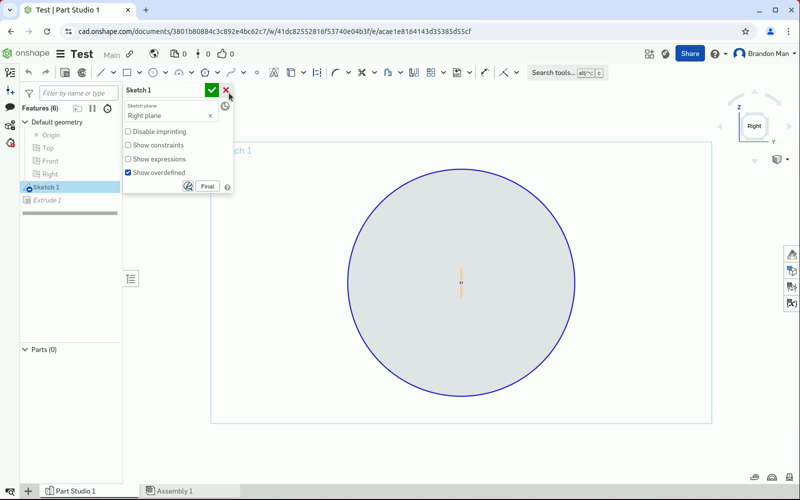
click(229, 92)
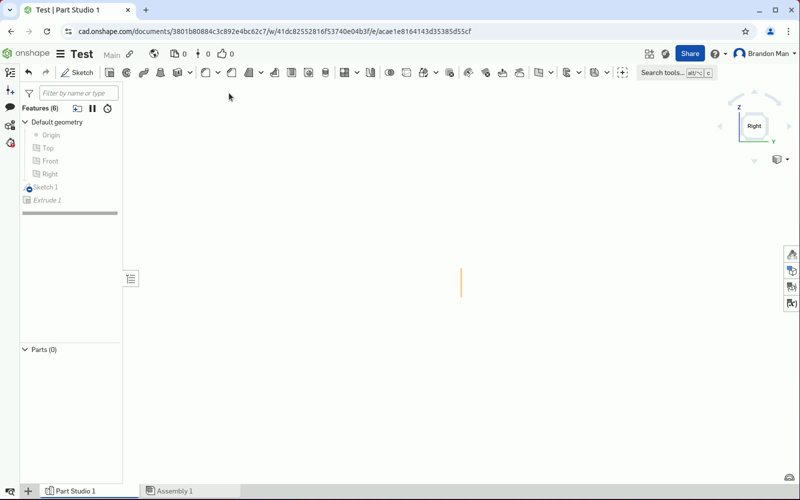
mouse_move(541, 75)
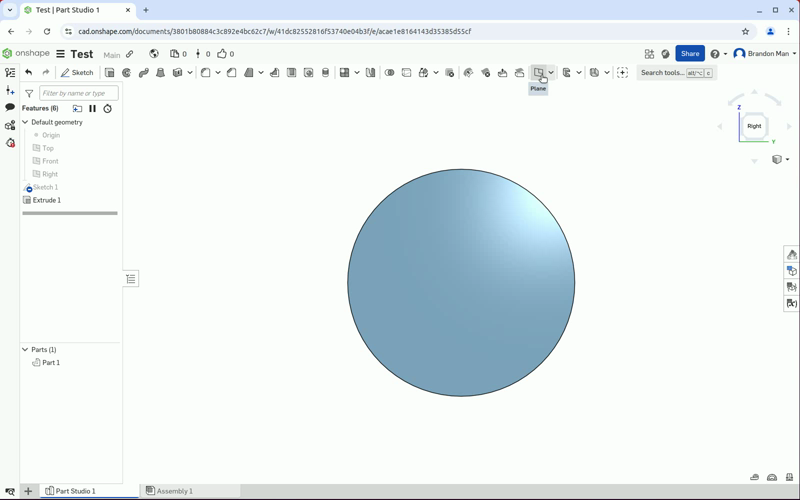
click(541, 75)
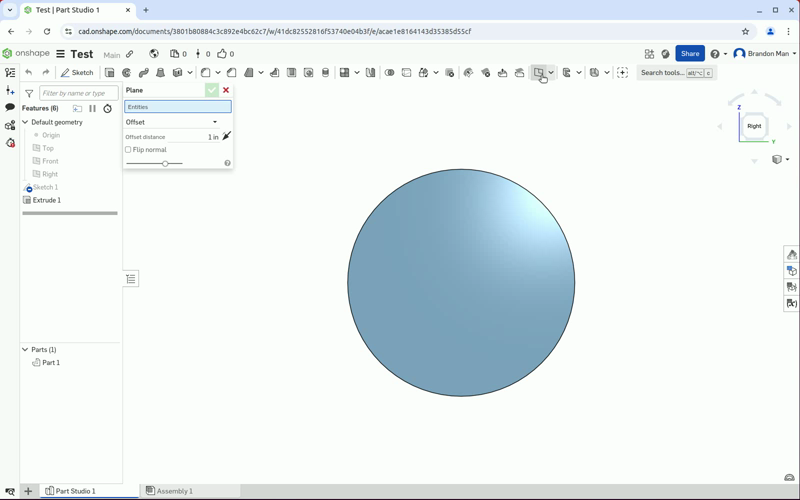
mouse_move(73, 176)
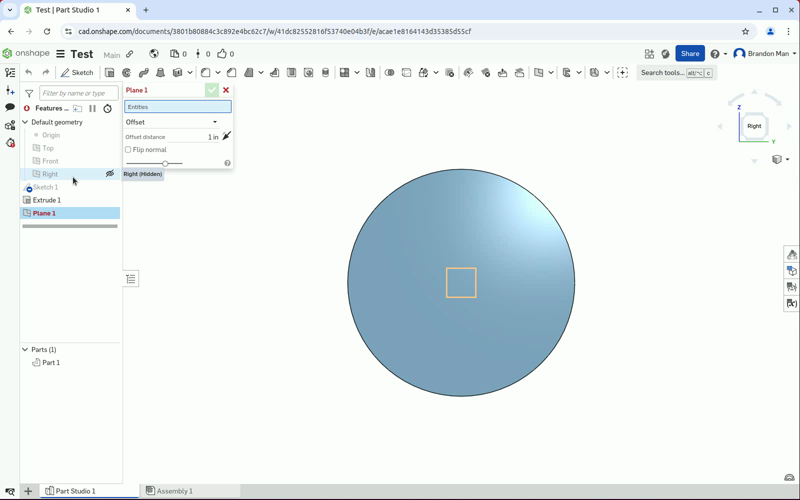
click(73, 176)
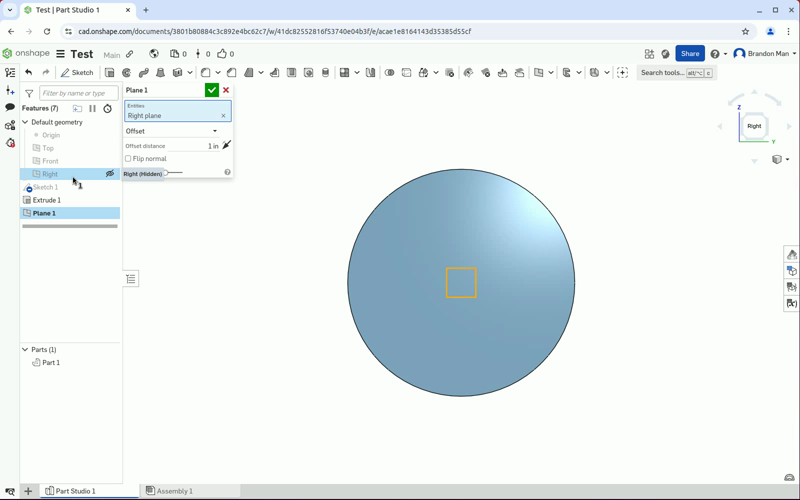
key(tab, 2)
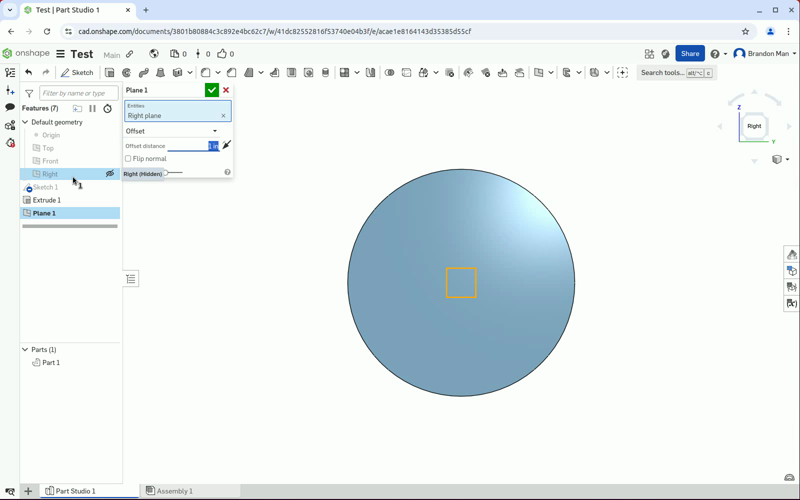
text(17.562)
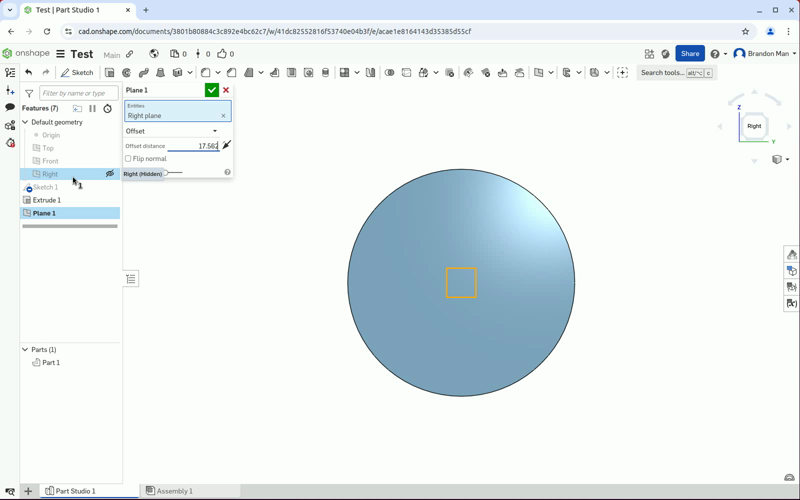
key(enter, 2)
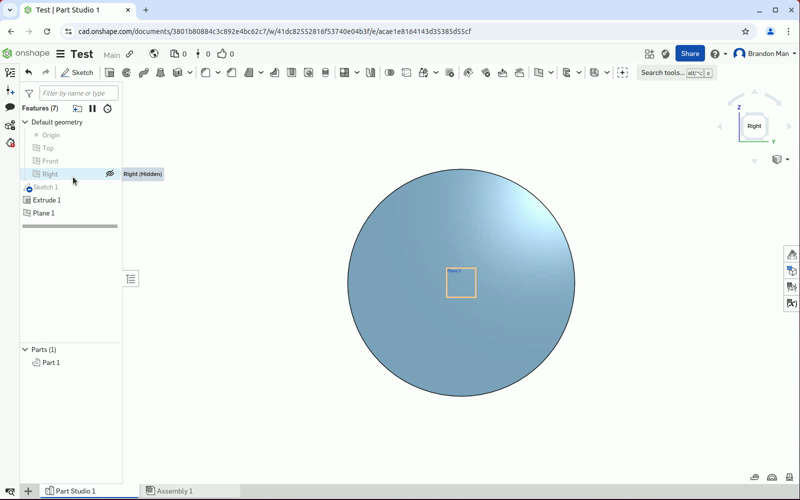
key(shift+s)
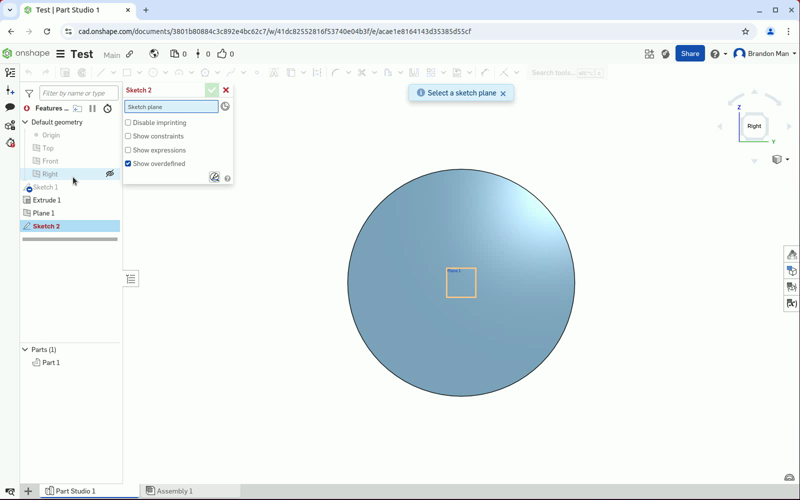
mouse_move(73, 215)
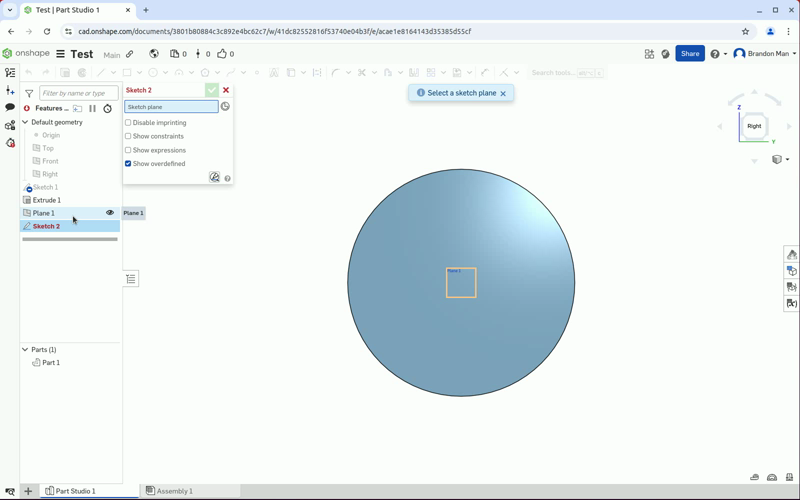
click(73, 215)
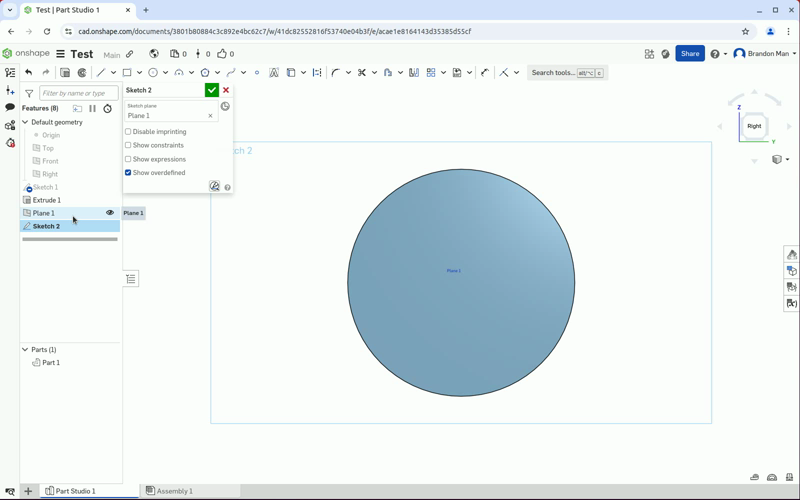
mouse_move(73, 352)
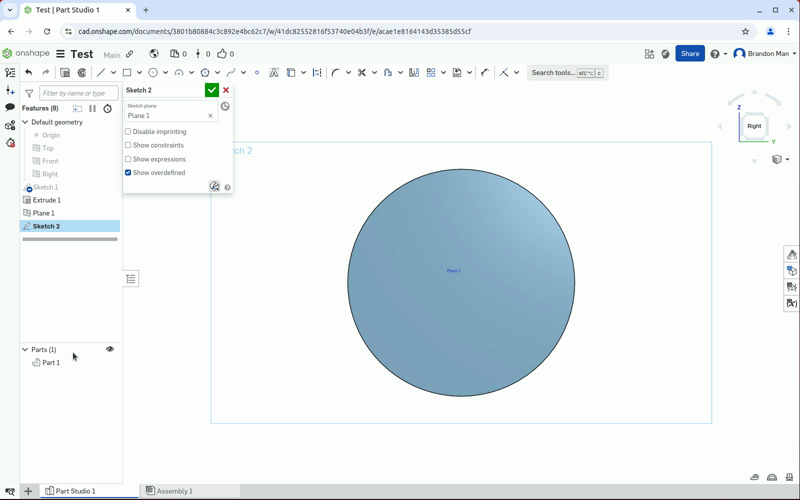
key(y)
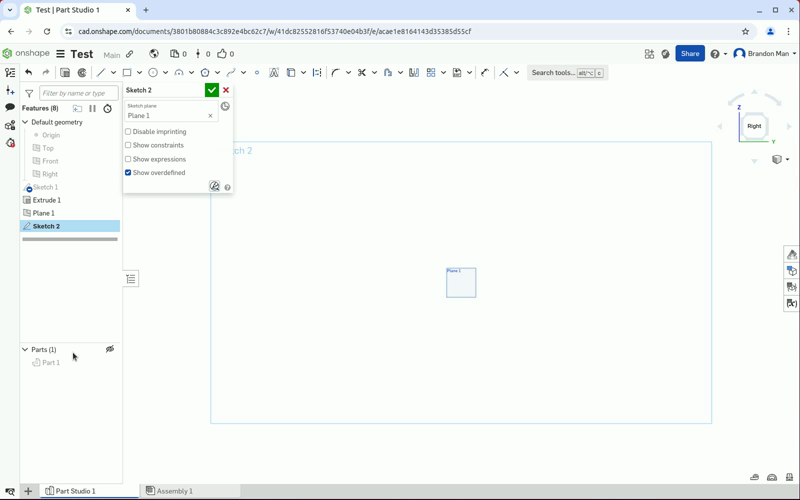
key(c)
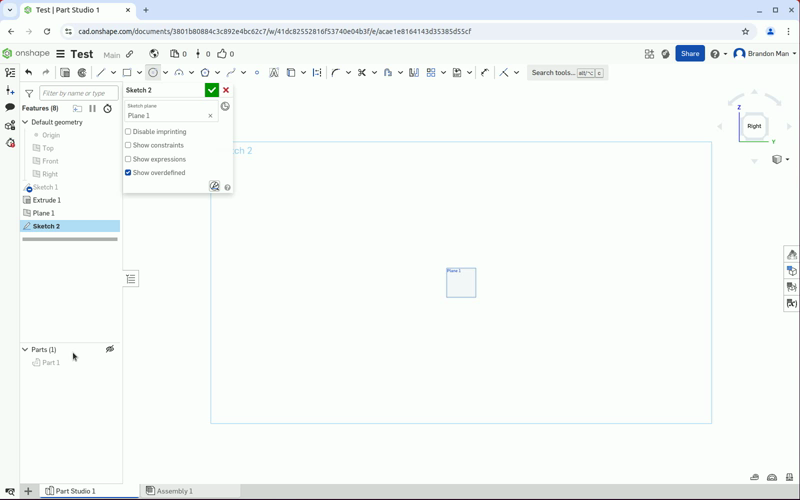
key_down(shift)
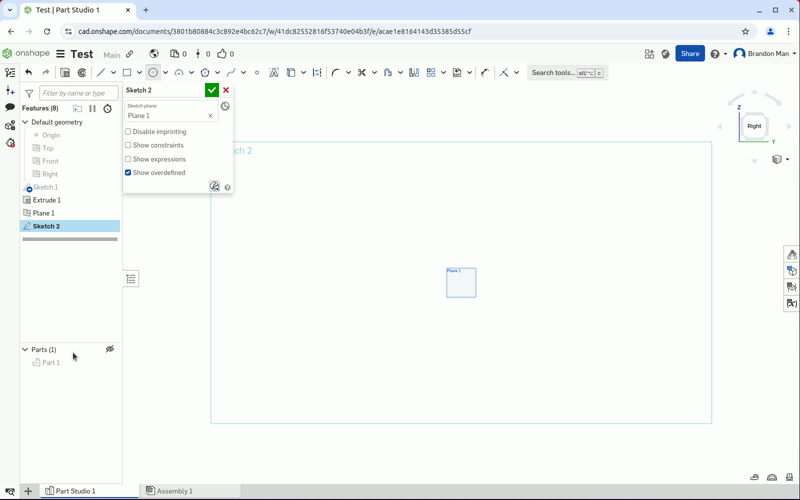
mouse_move(453, 282)
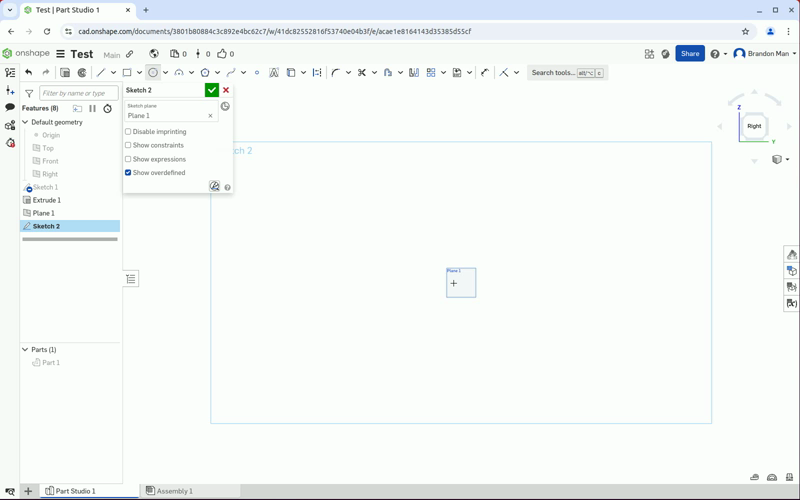
click(453, 282)
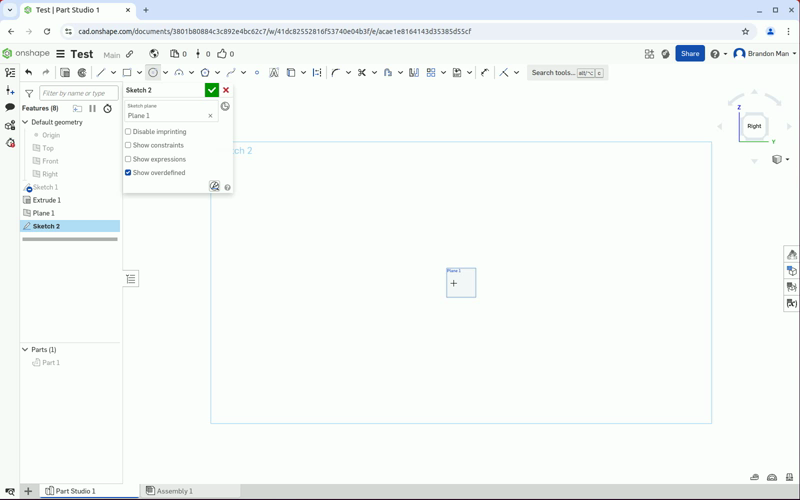
key_up(shift)
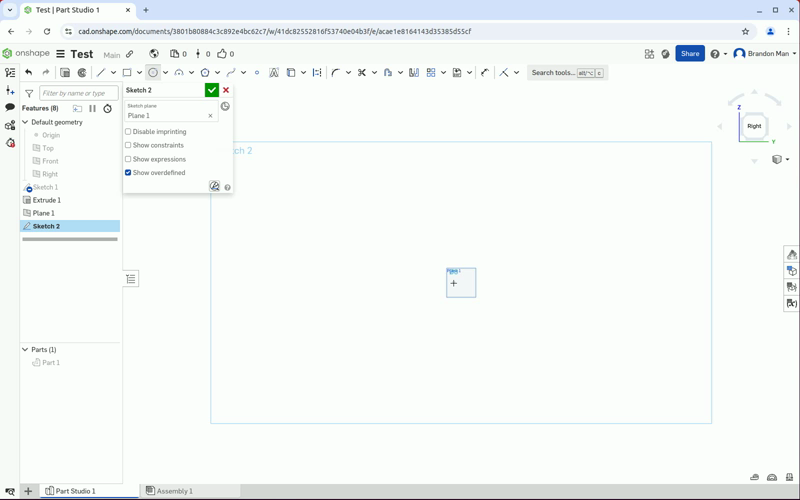
mouse_move(514, 282)
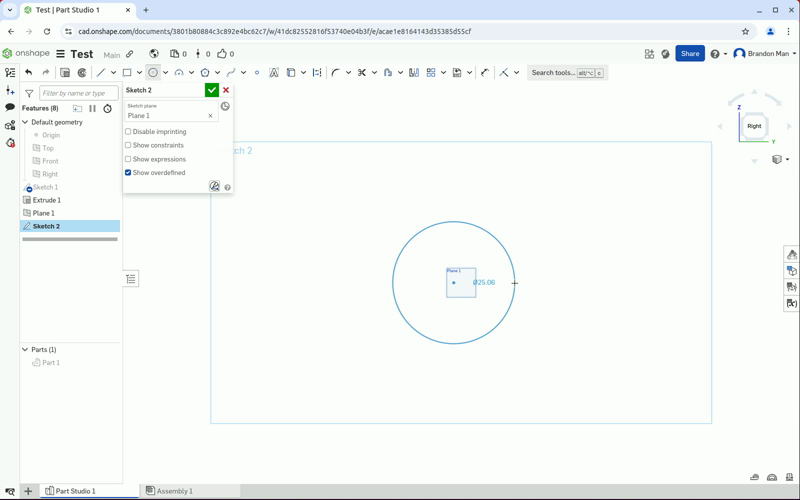
click(514, 282)
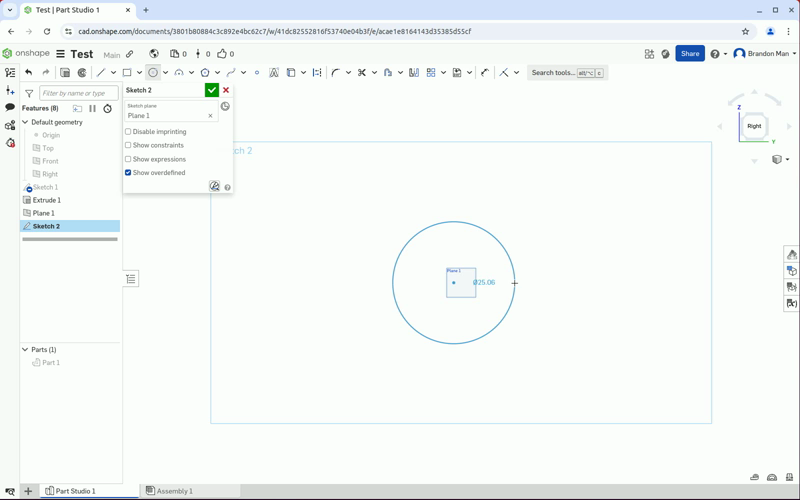
key(esc)
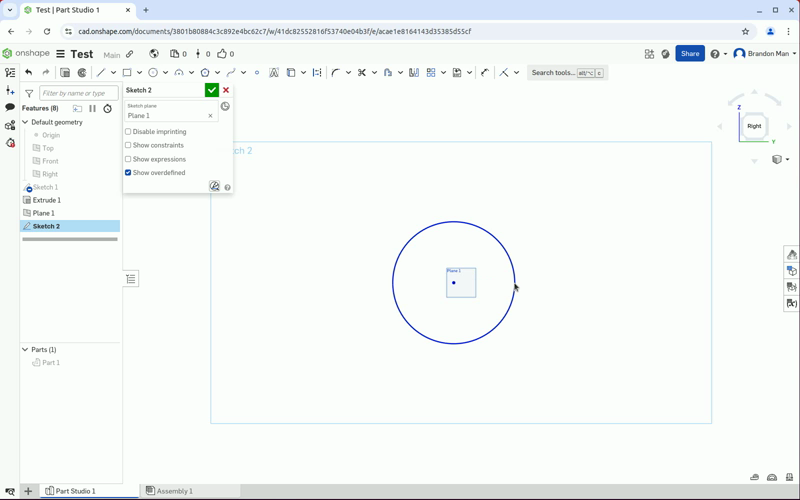
mouse_move(456, 239)
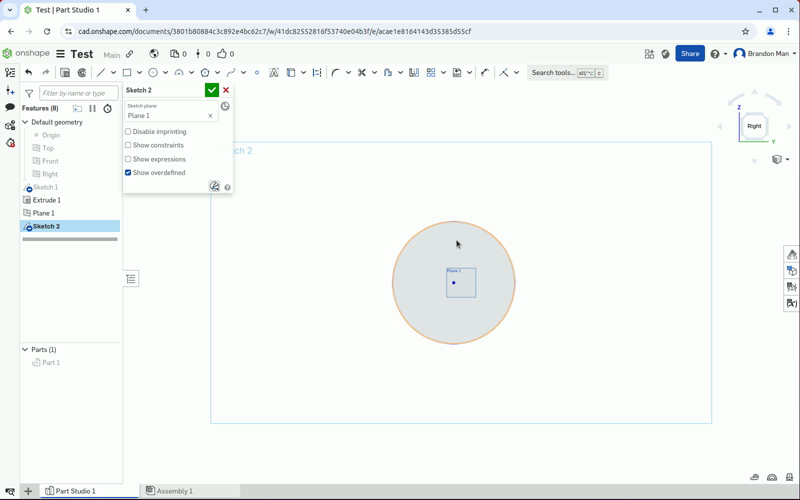
click(456, 239)
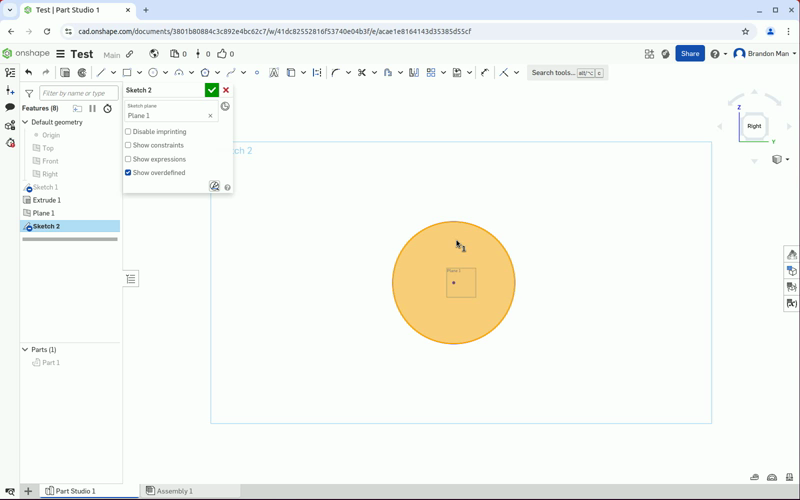
mouse_move(73, 352)
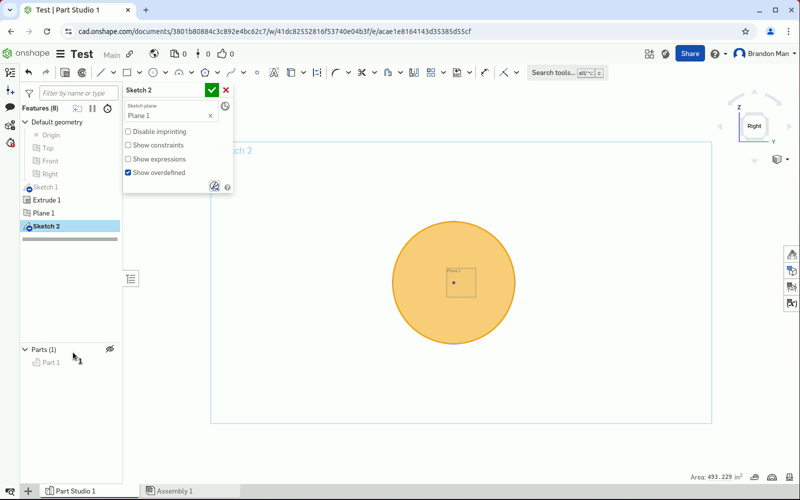
key(shift+y)
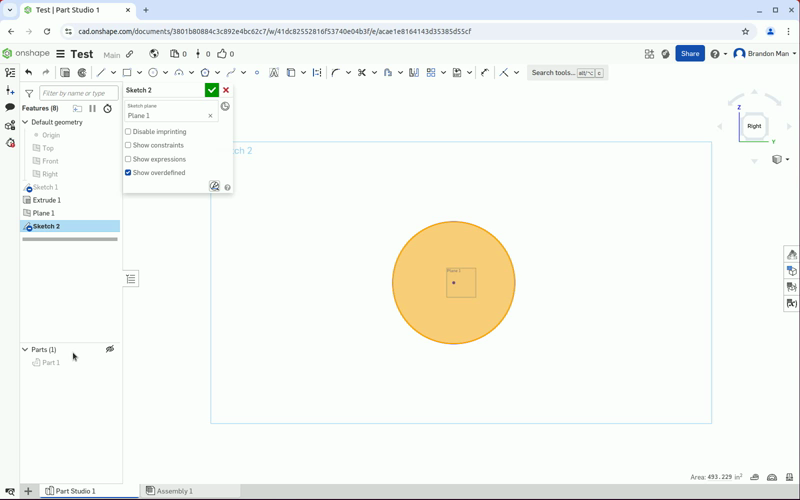
key(shift+e)
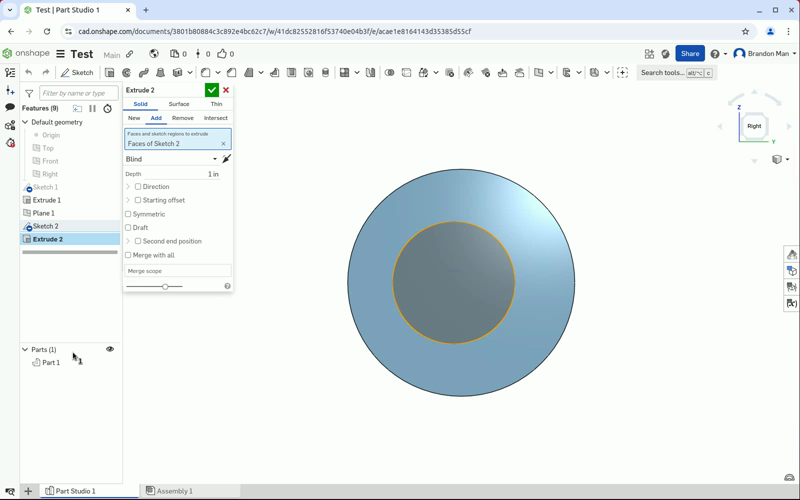
mouse_move(143, 106)
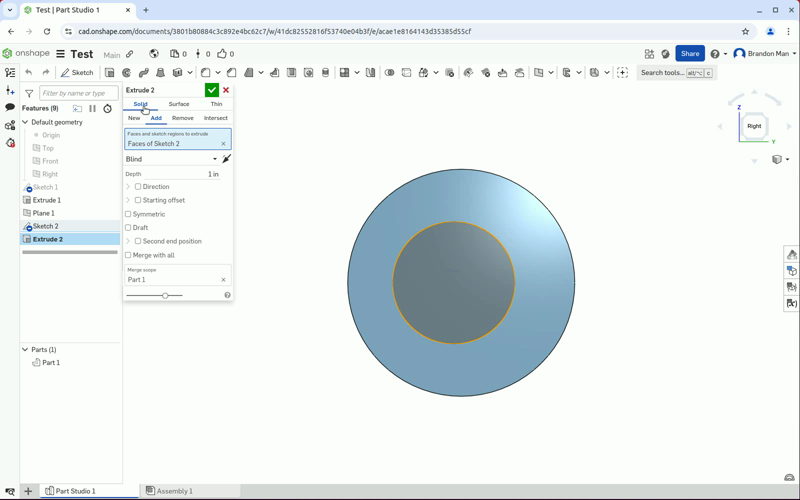
click(143, 106)
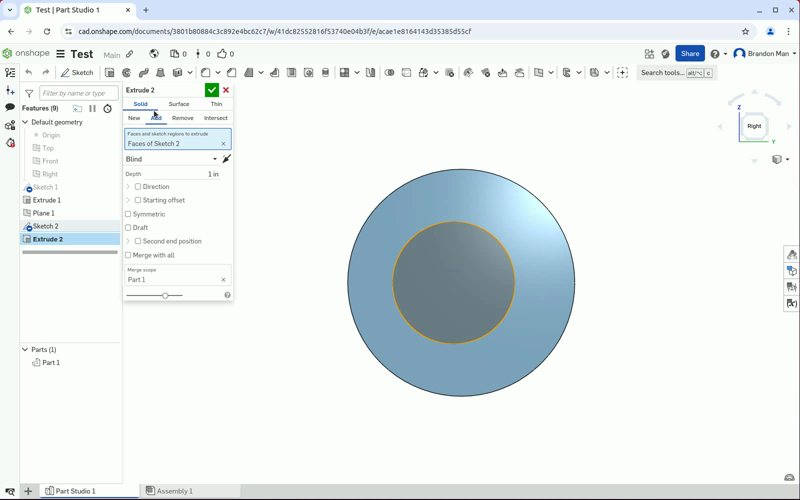
mouse_move(186, 120)
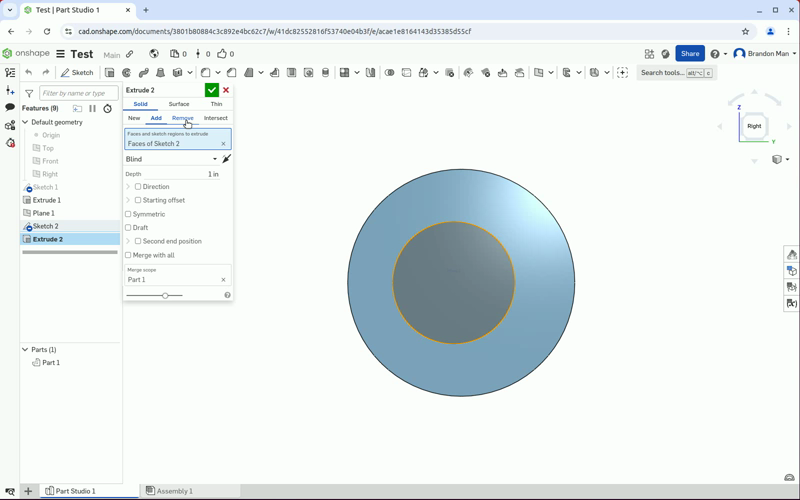
click(186, 120)
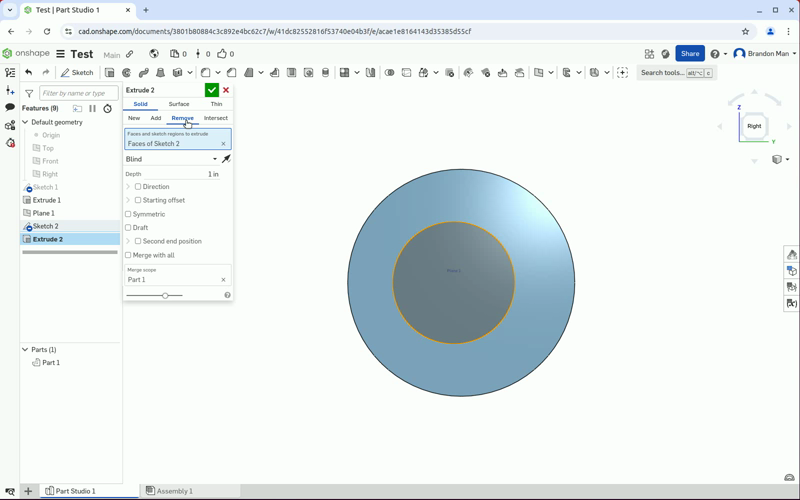
key(tab, 4)
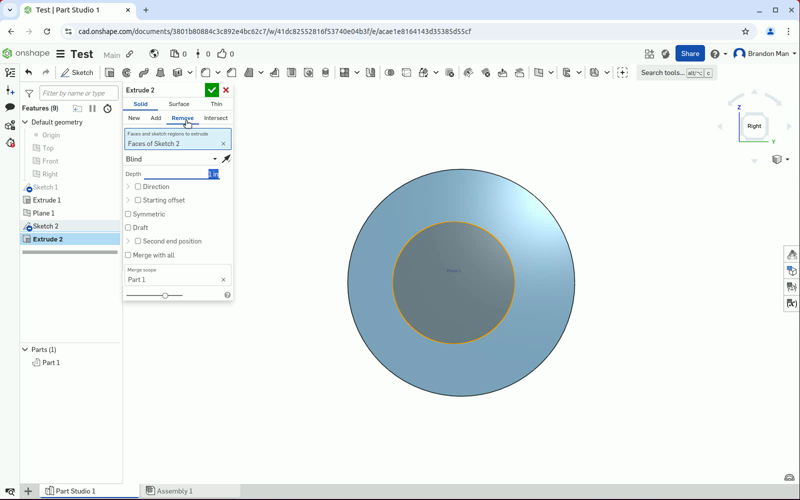
text(3.611)
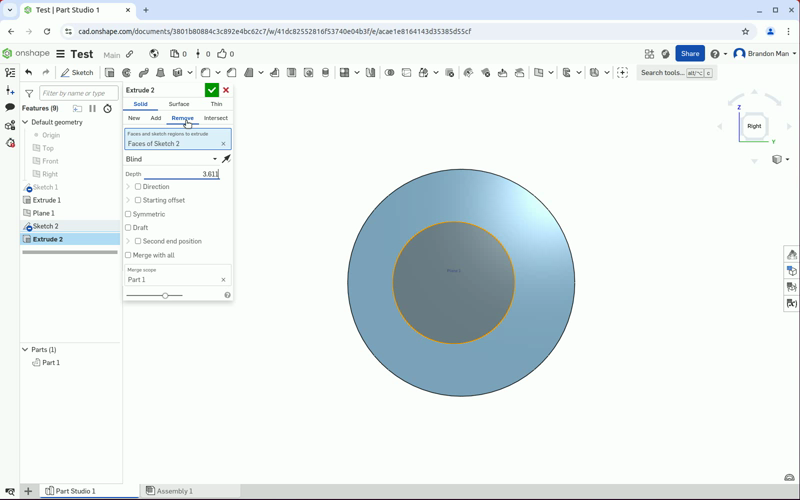
key(tab, 6)
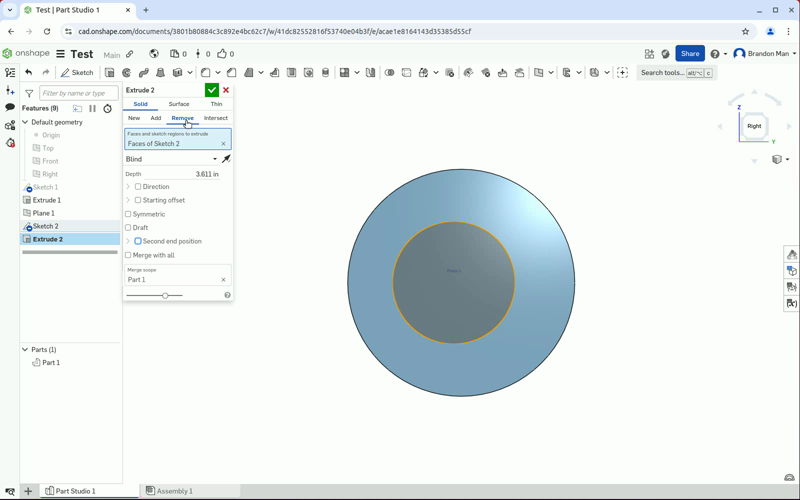
key(space)
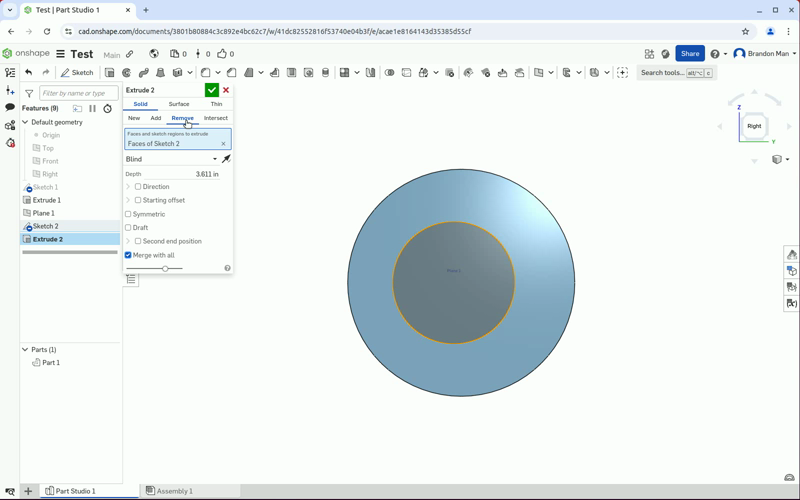
key(enter)
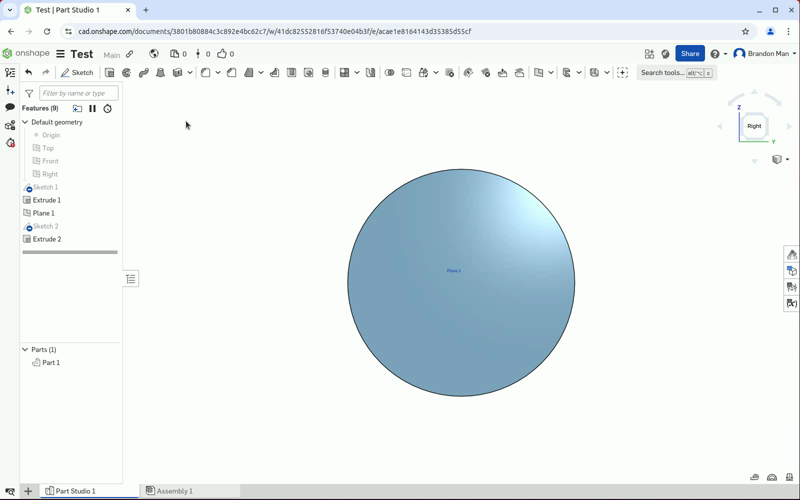
key(shift+h)
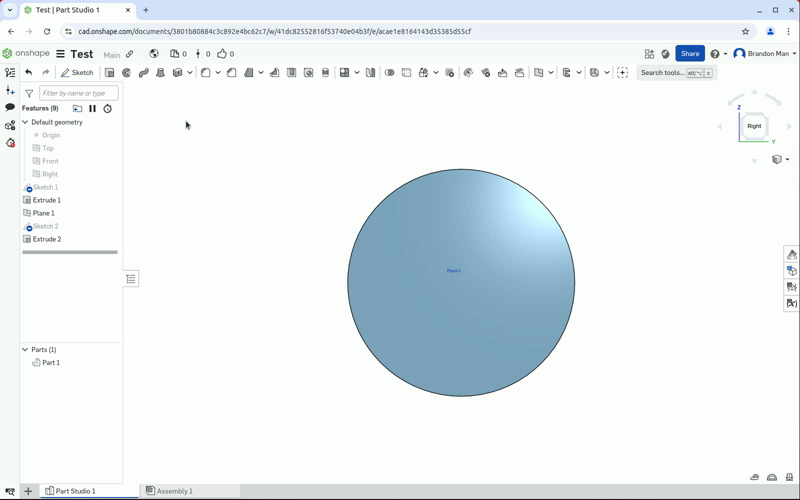
key(shift+h)
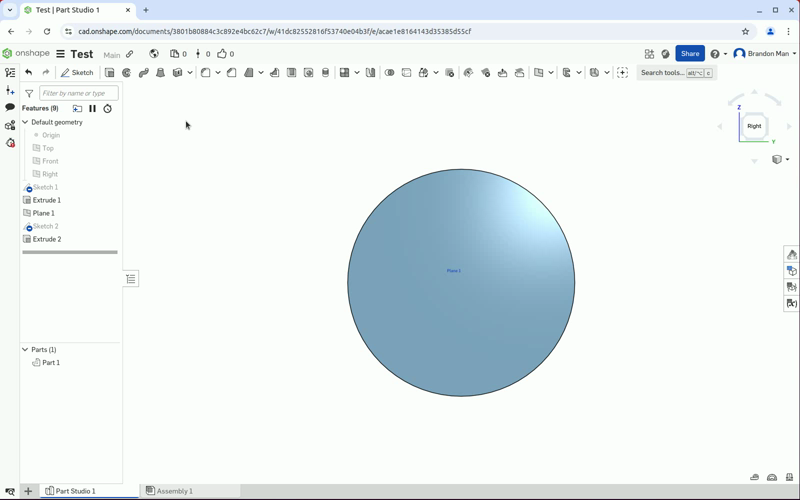
mouse_move(73, 189)
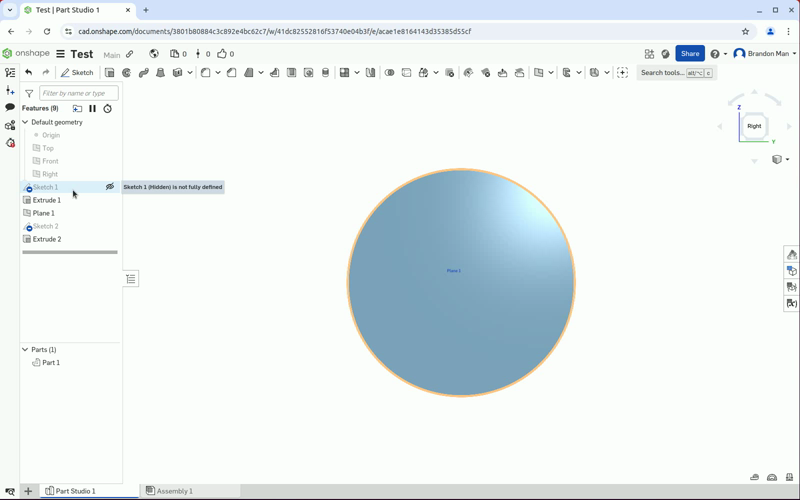
click(73, 189)
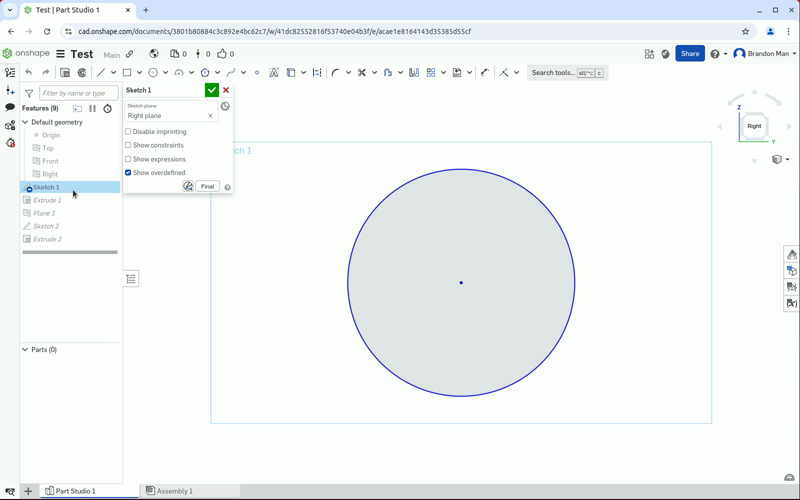
mouse_move(229, 92)
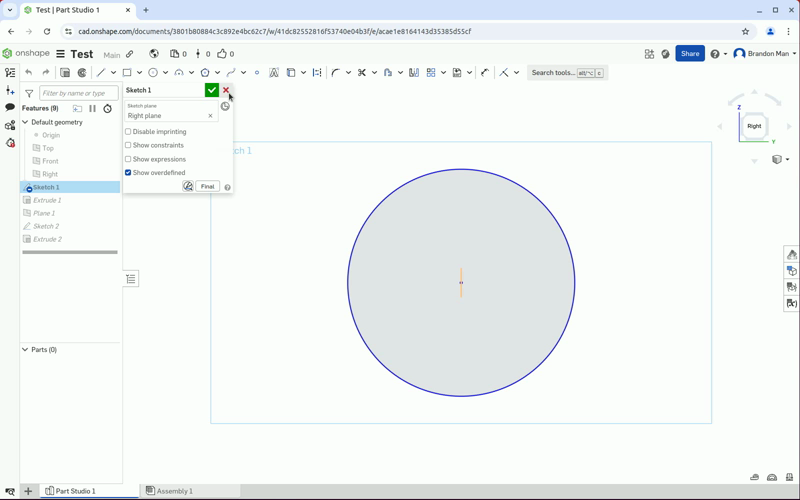
click(229, 92)
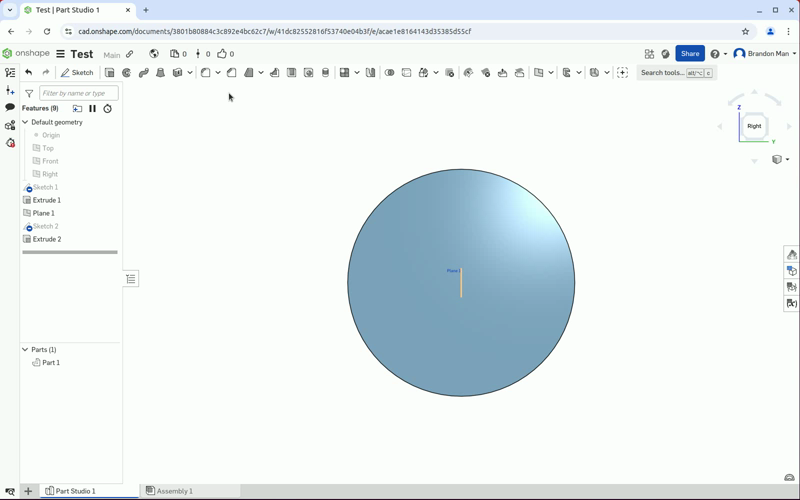
mouse_move(73, 352)
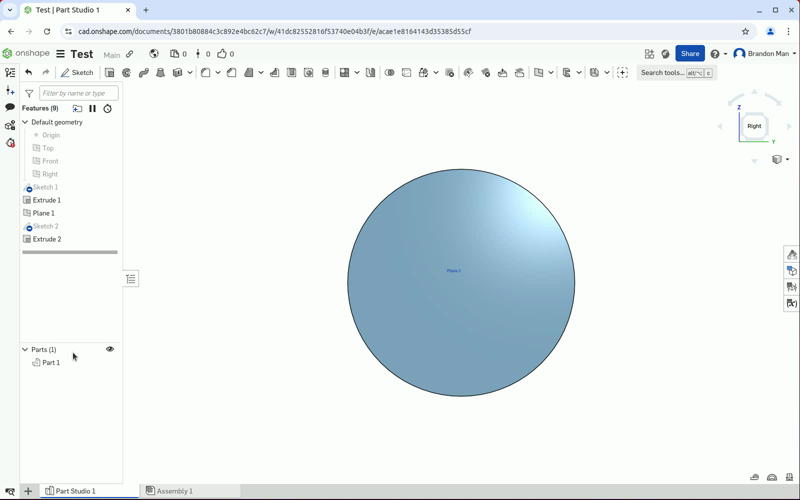
key(y)
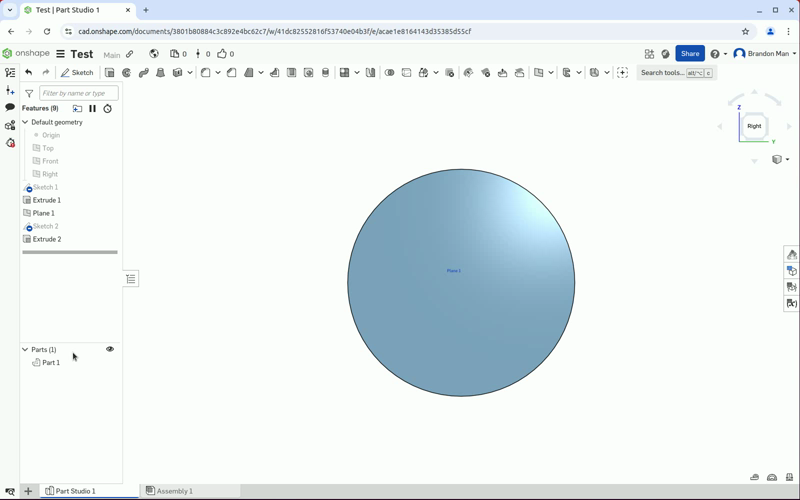
key(shift+p)
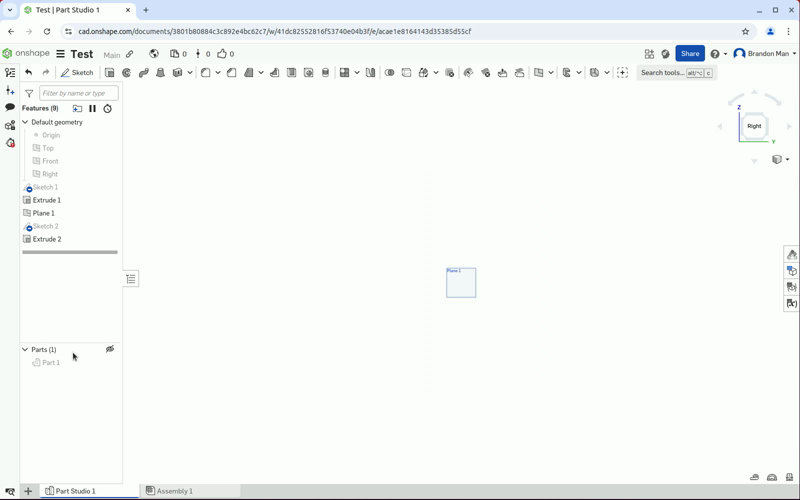
key(space)
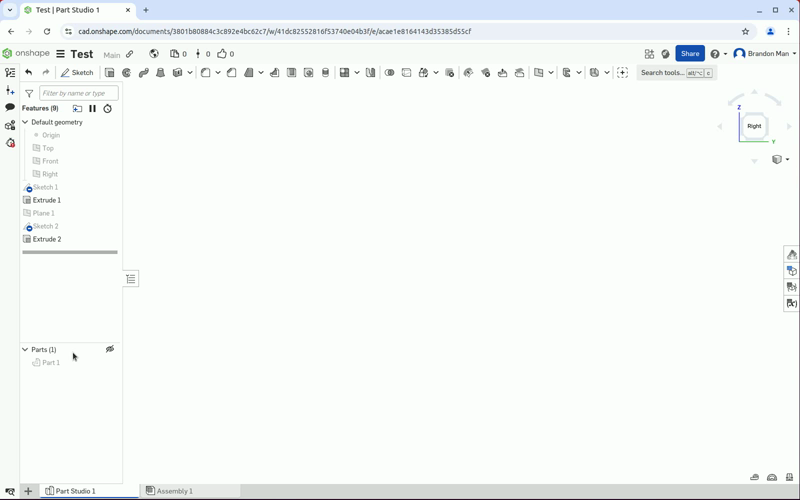
key_down(shift)
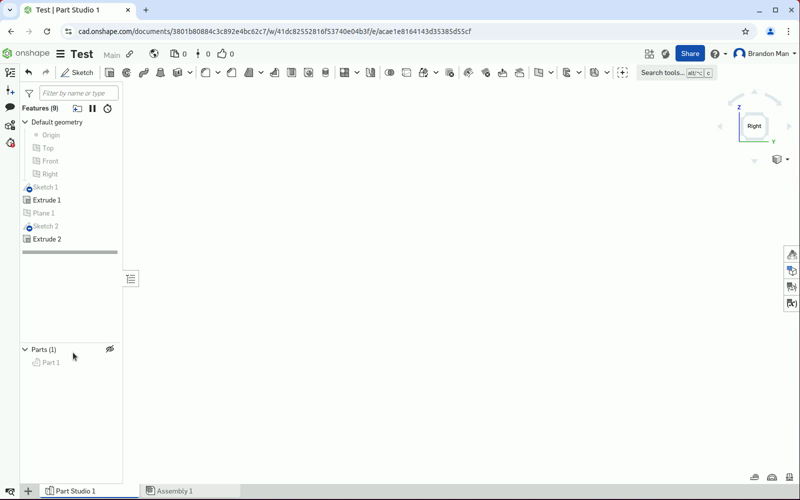
key(right)
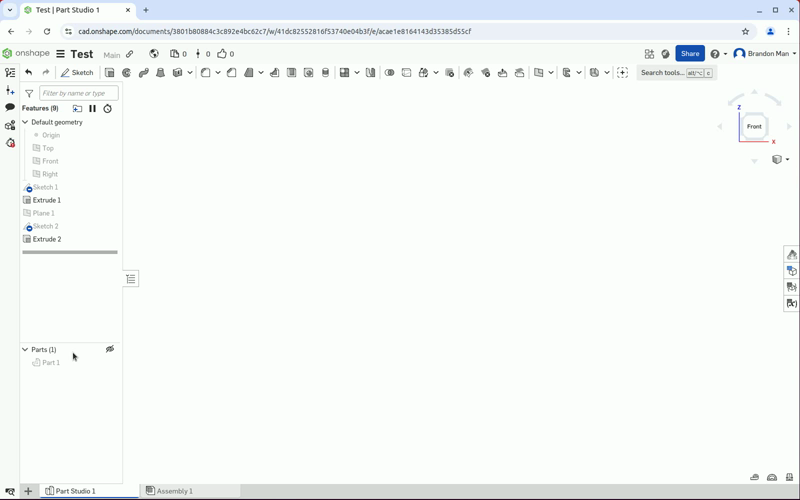
key_up(shift)
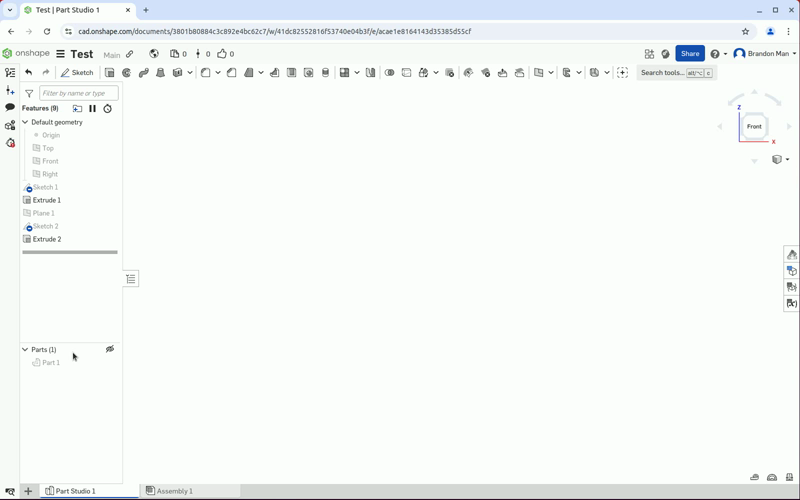
mouse_move(73, 352)
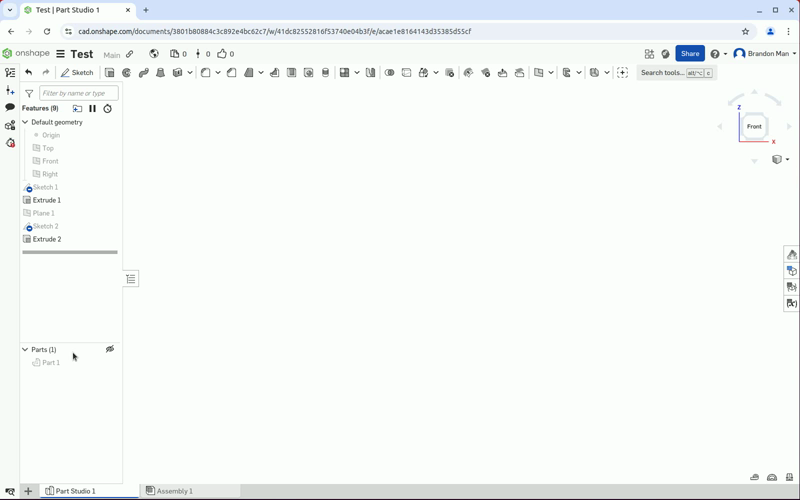
key(shift+y)
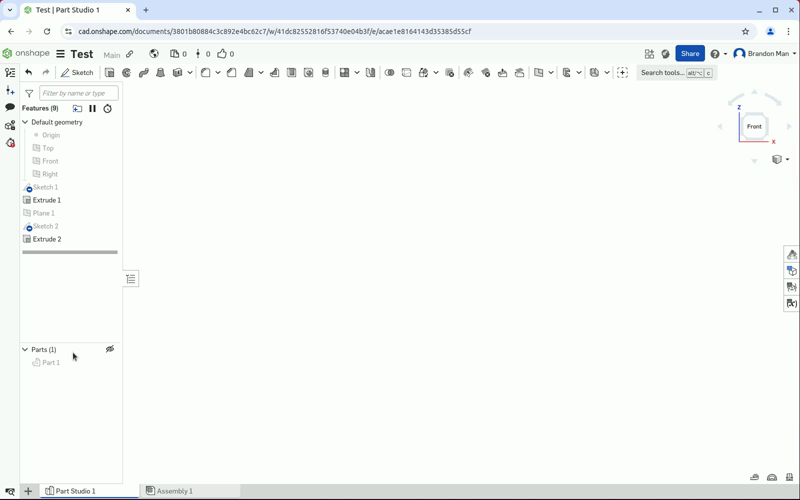
key(shift+s)
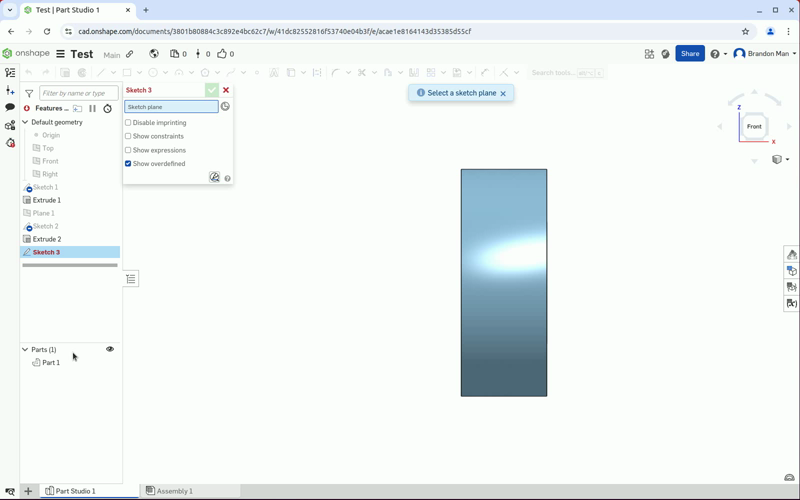
mouse_move(73, 163)
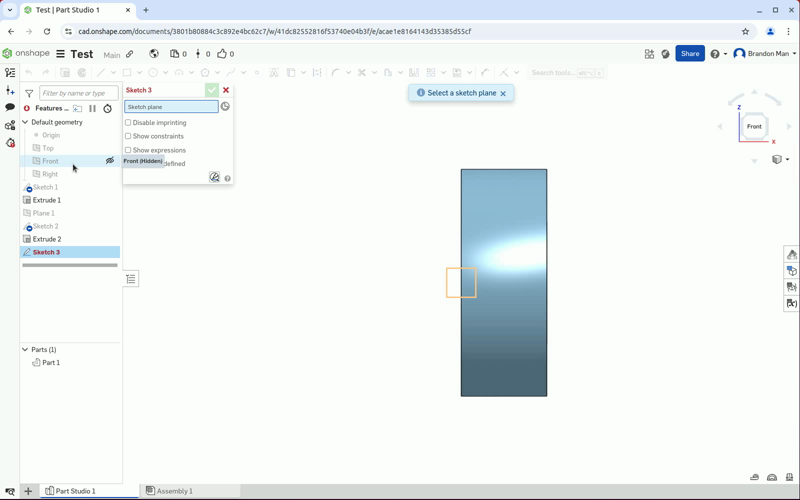
click(73, 163)
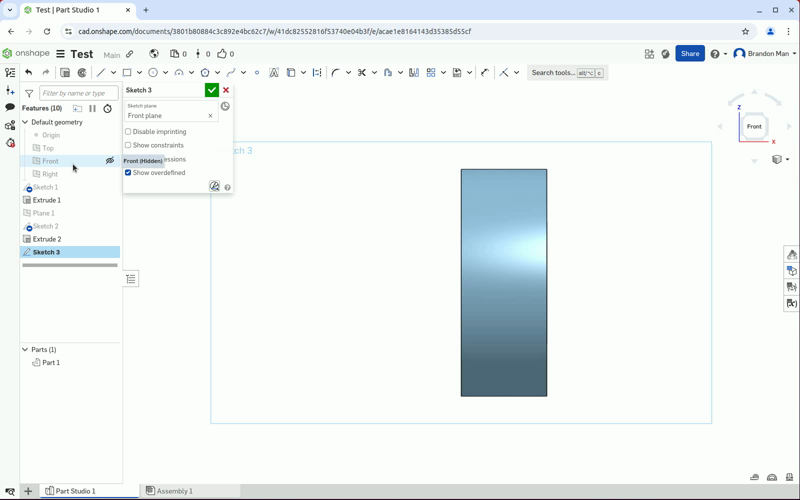
mouse_move(73, 352)
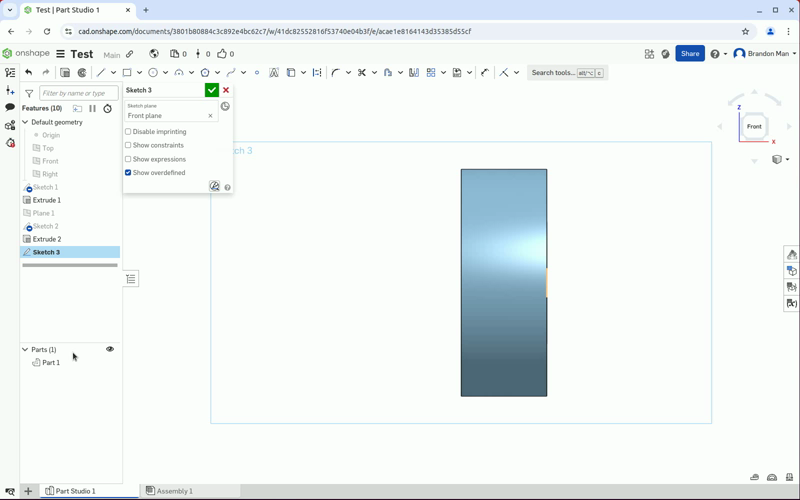
key(y)
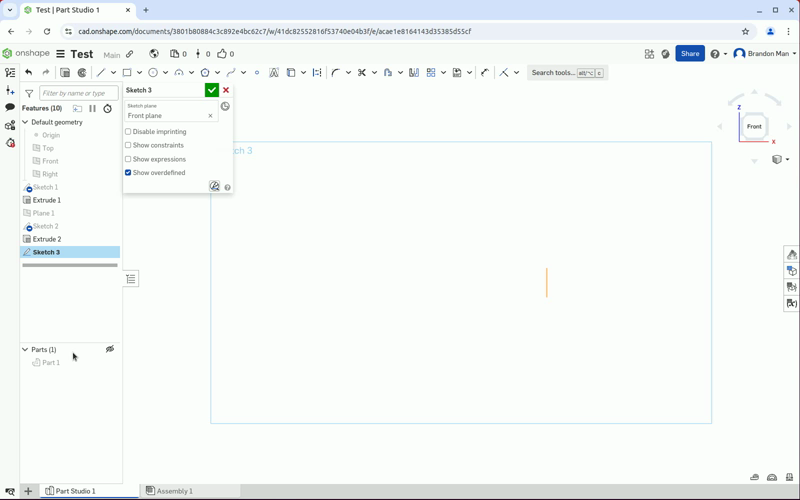
key(l)
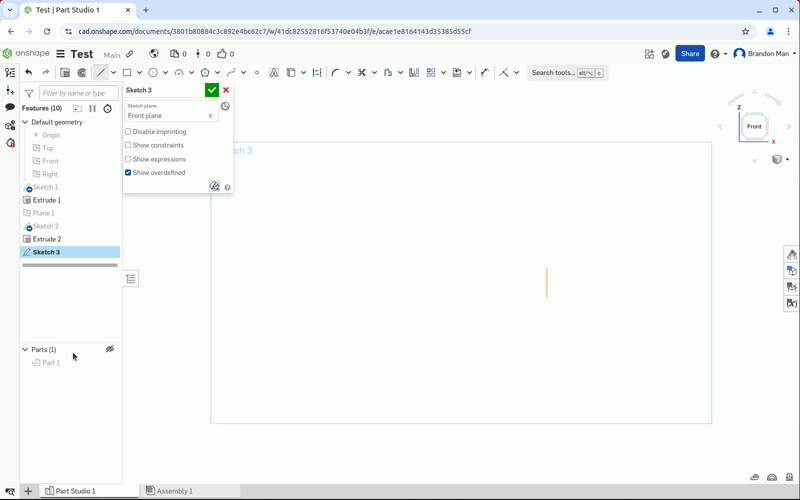
key_down(shift)
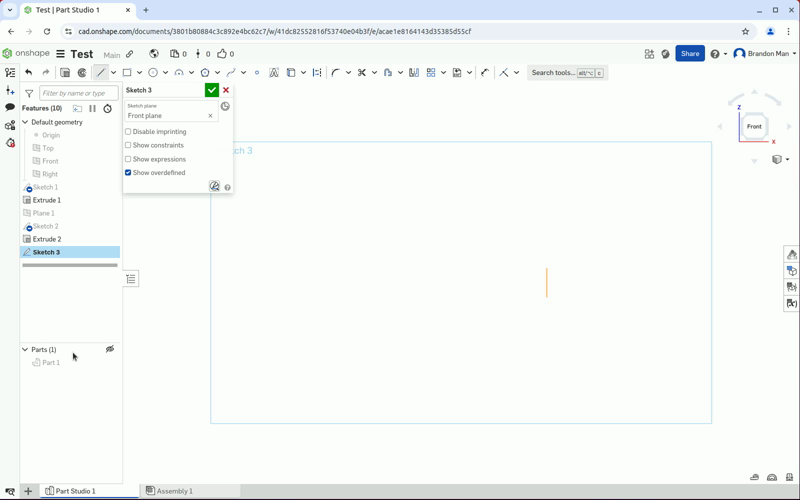
mouse_move(365, 414)
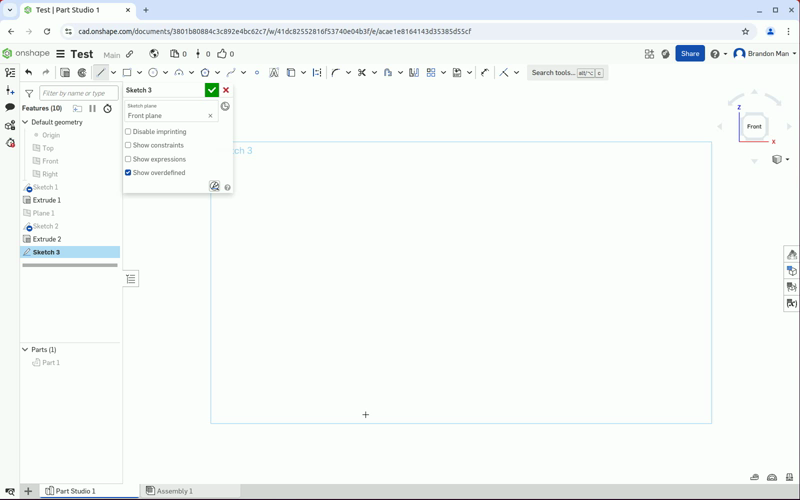
click(365, 414)
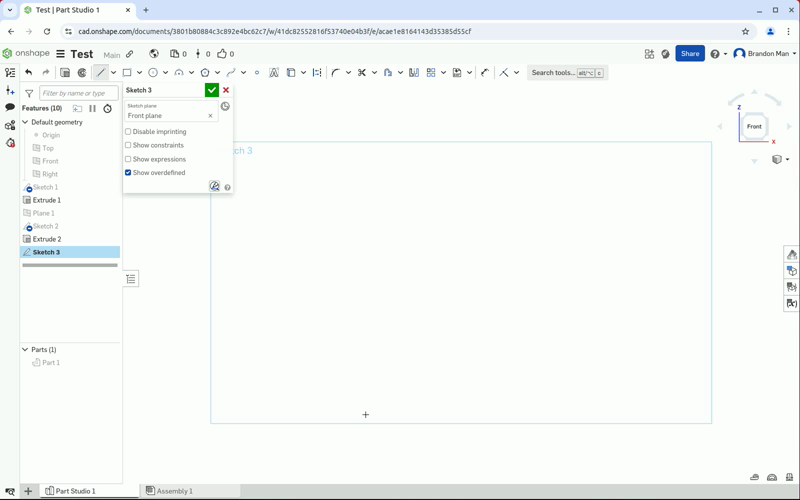
key_up(shift)
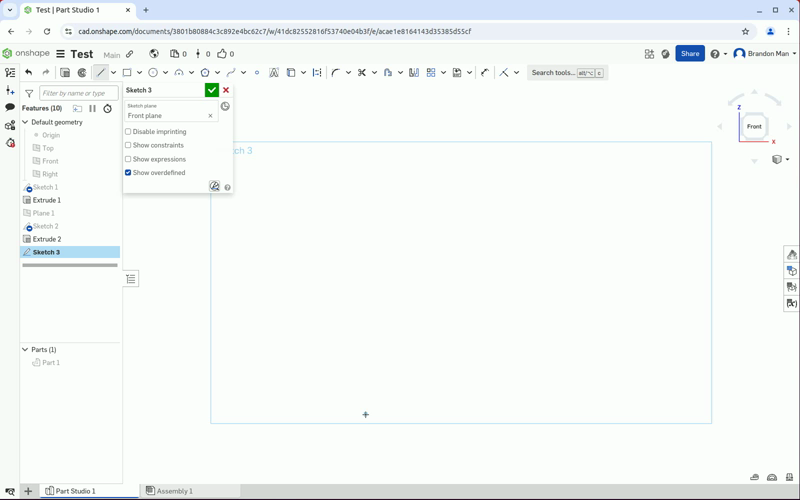
key_down(shift)
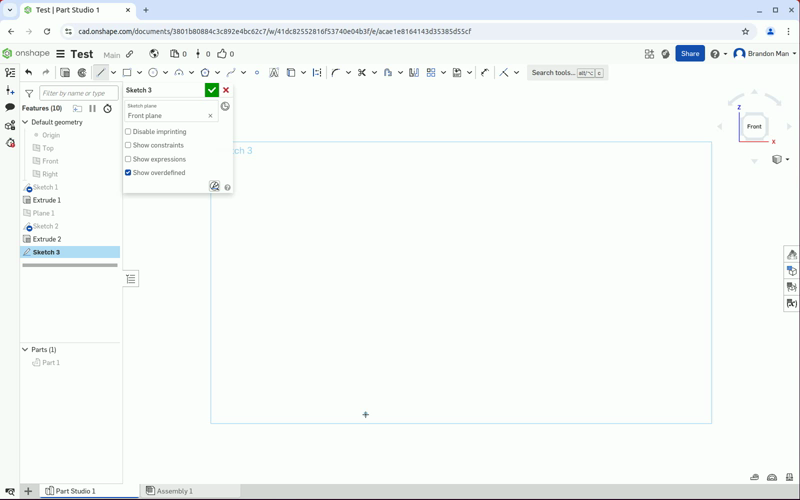
mouse_move(589, 414)
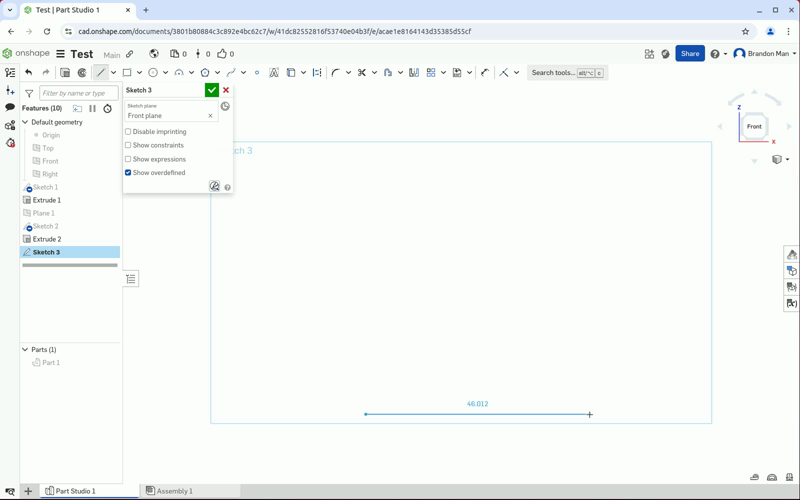
click(589, 414)
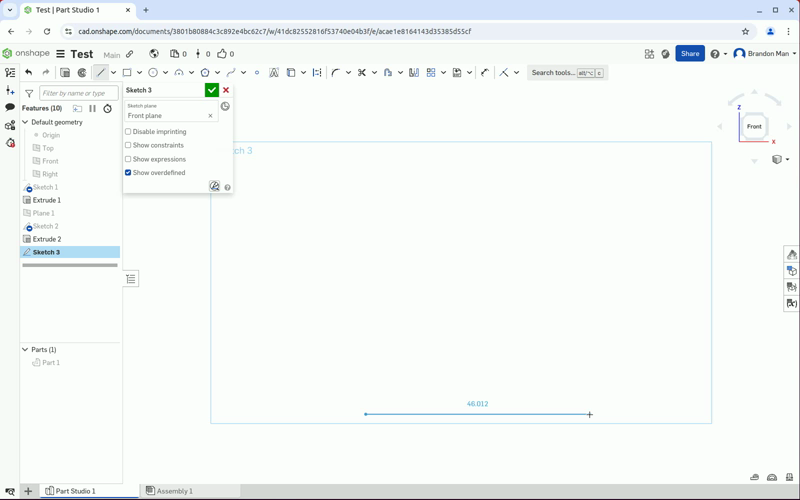
key_up(shift)
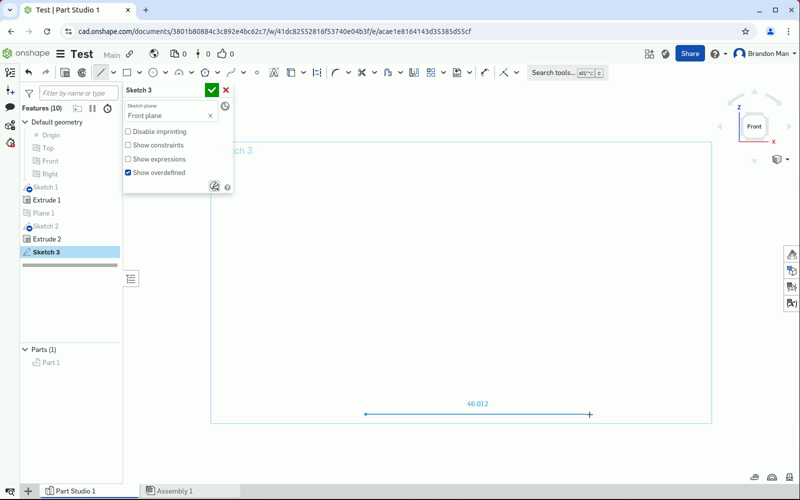
key_down(shift)
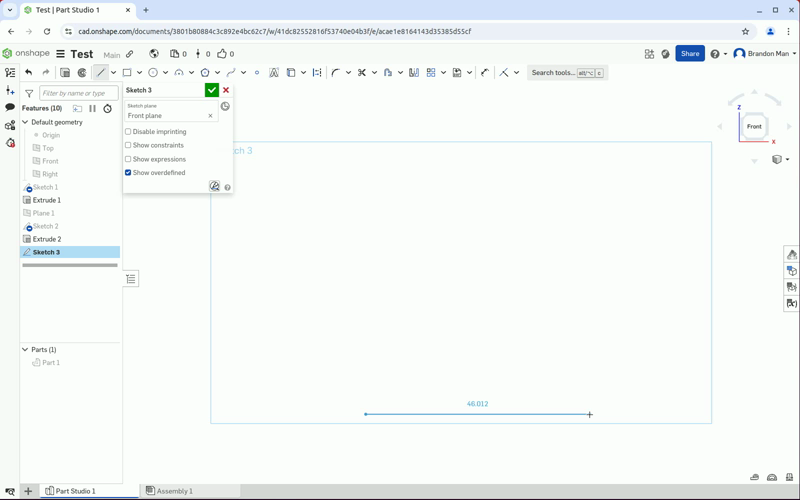
mouse_move(589, 138)
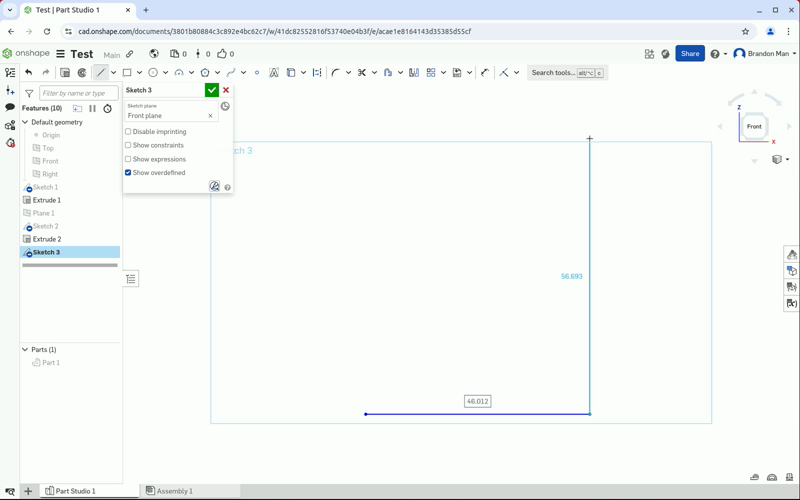
click(589, 138)
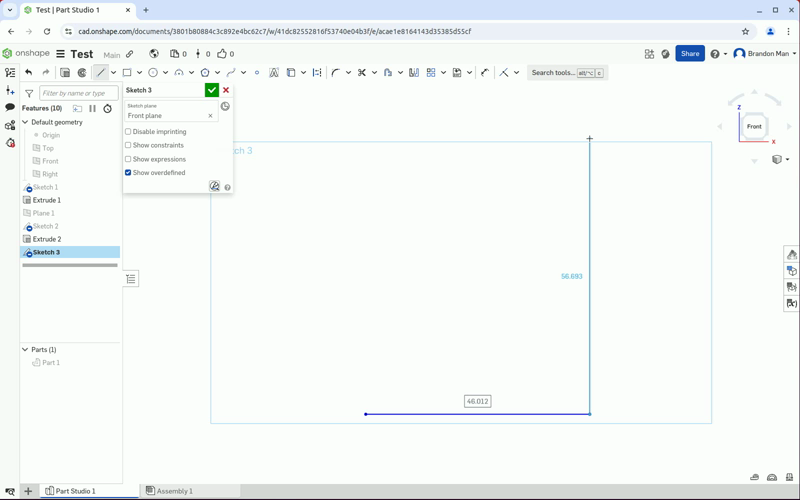
key_up(shift)
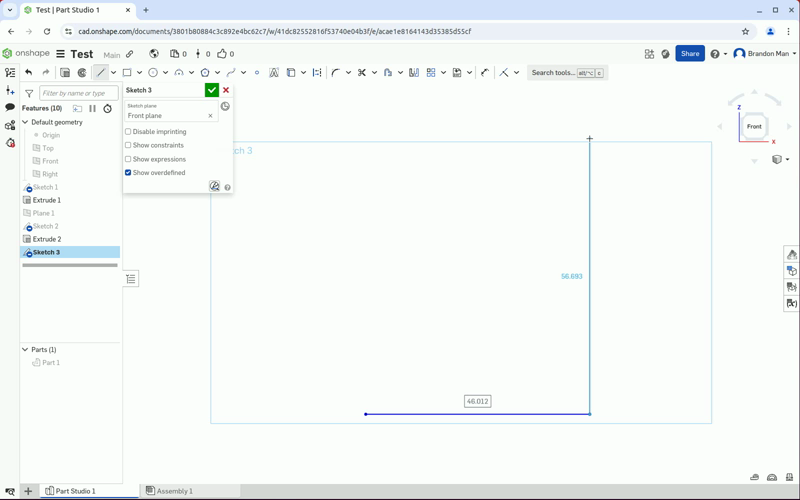
key_down(shift)
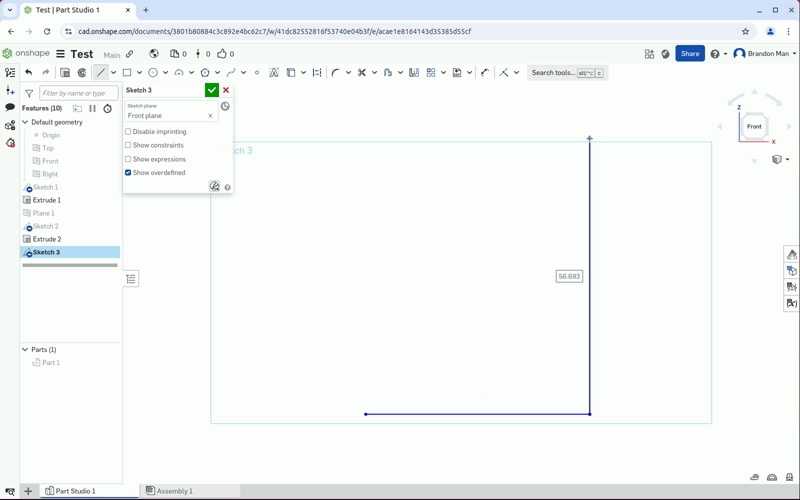
mouse_move(365, 138)
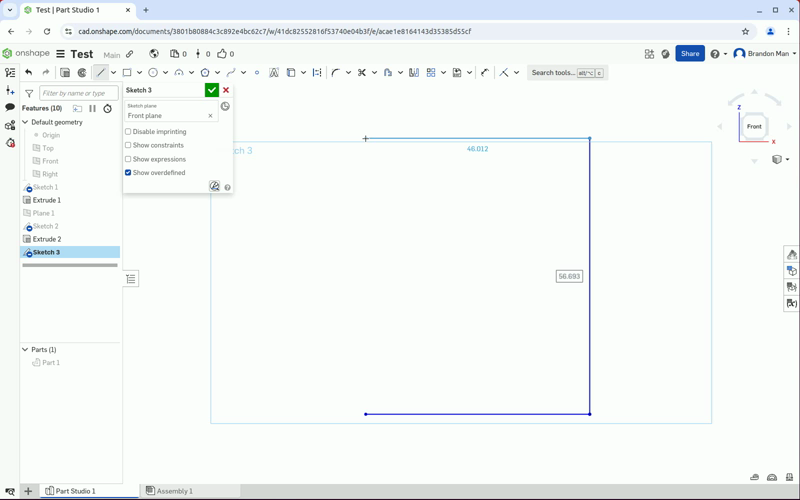
click(365, 138)
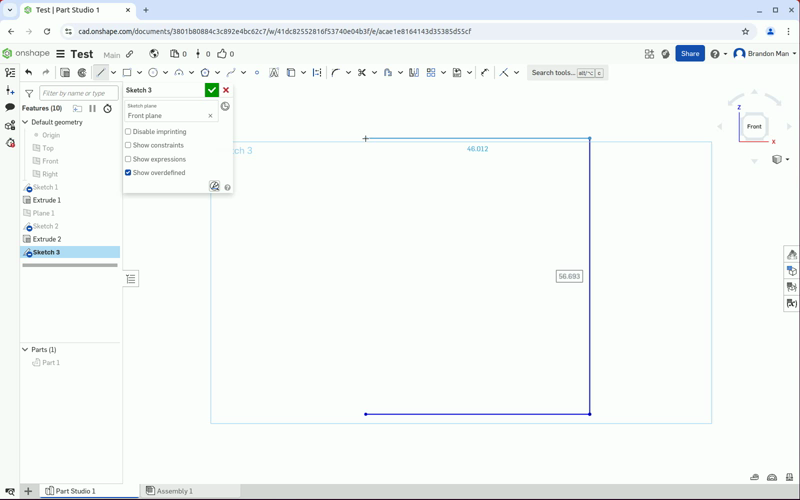
key_up(shift)
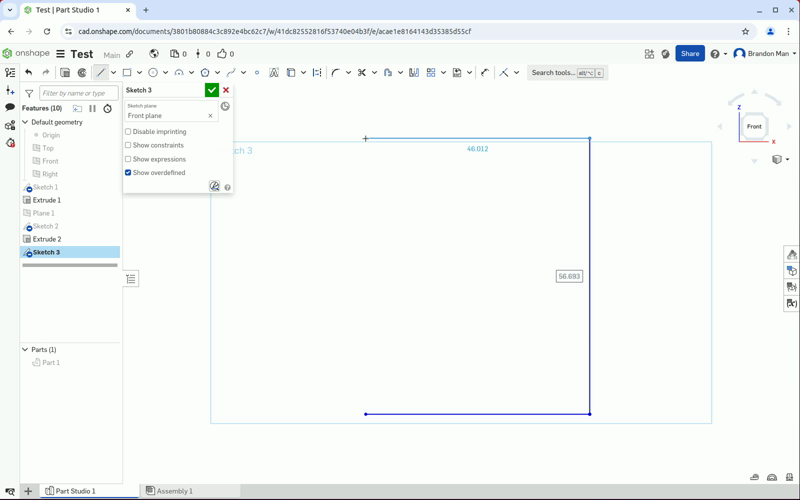
key_down(shift)
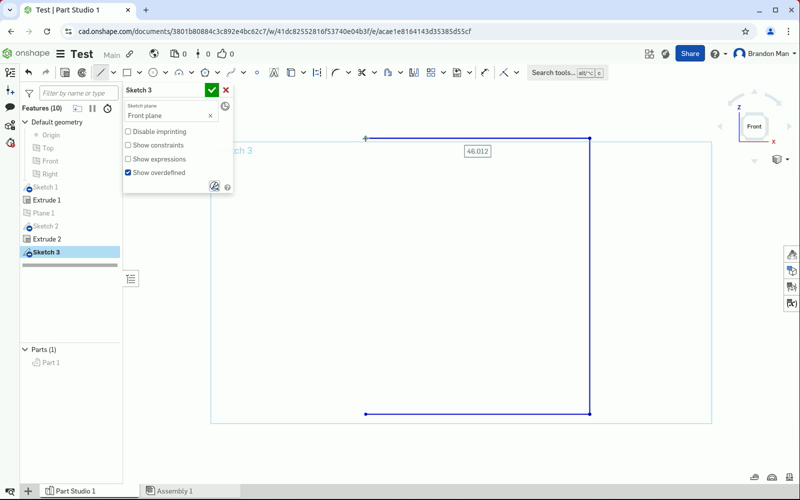
mouse_move(365, 414)
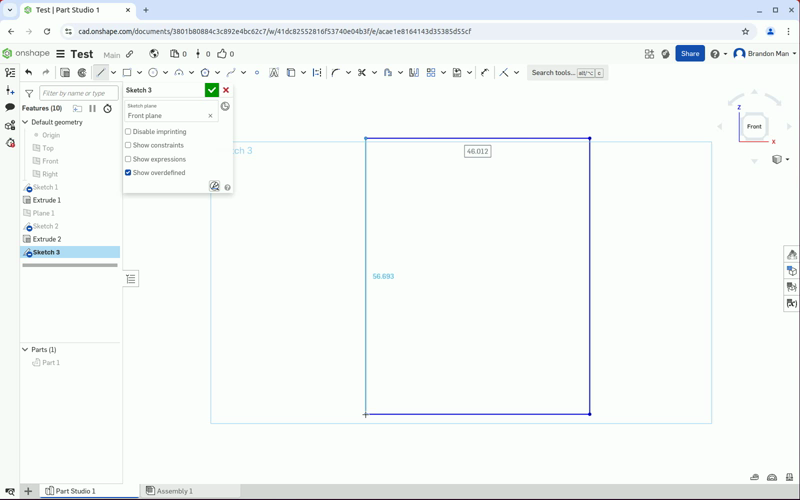
key_up(shift)
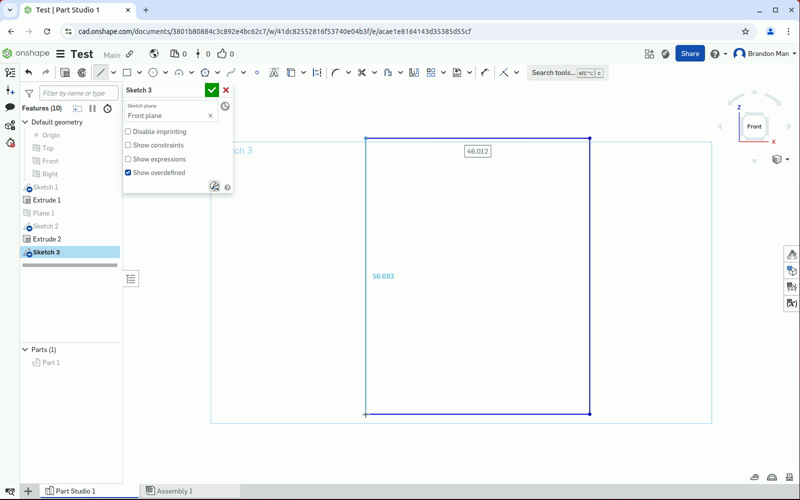
click(365, 414)
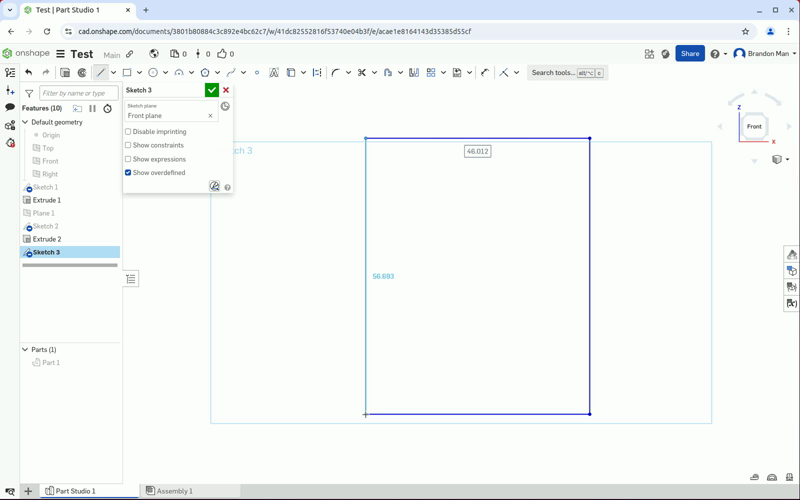
key(esc)
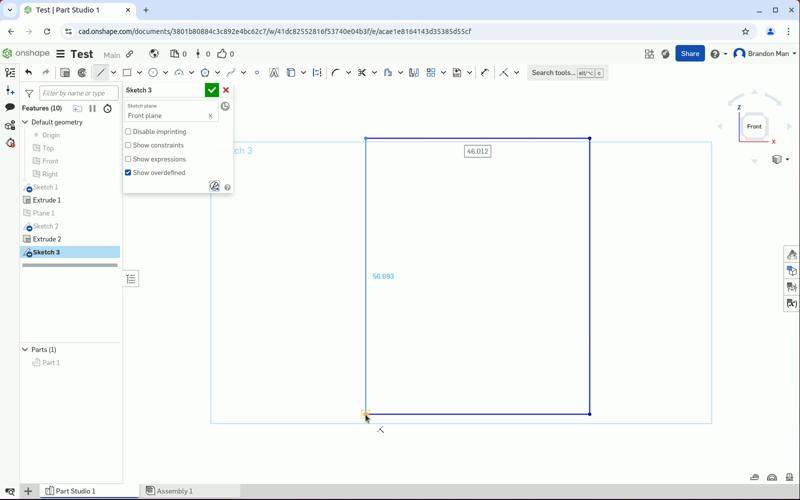
mouse_move(558, 263)
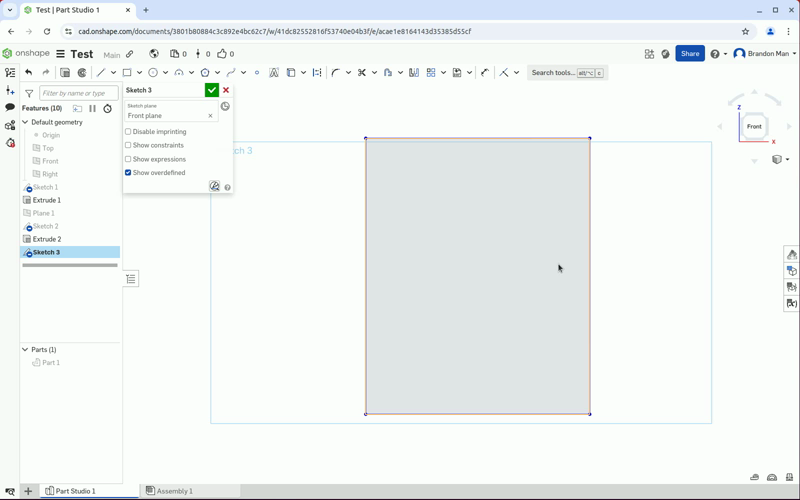
click(558, 263)
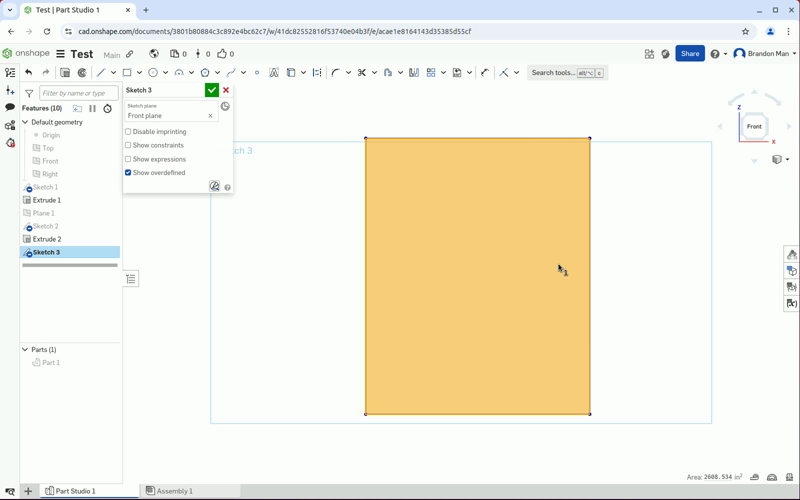
mouse_move(73, 352)
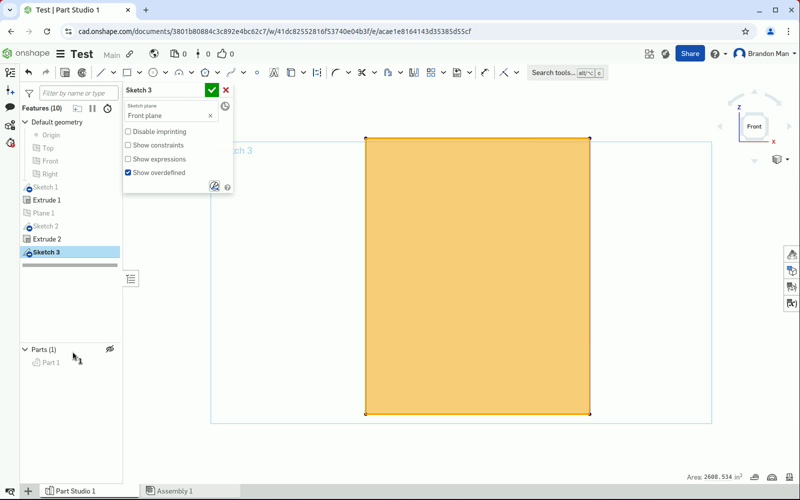
key(shift+y)
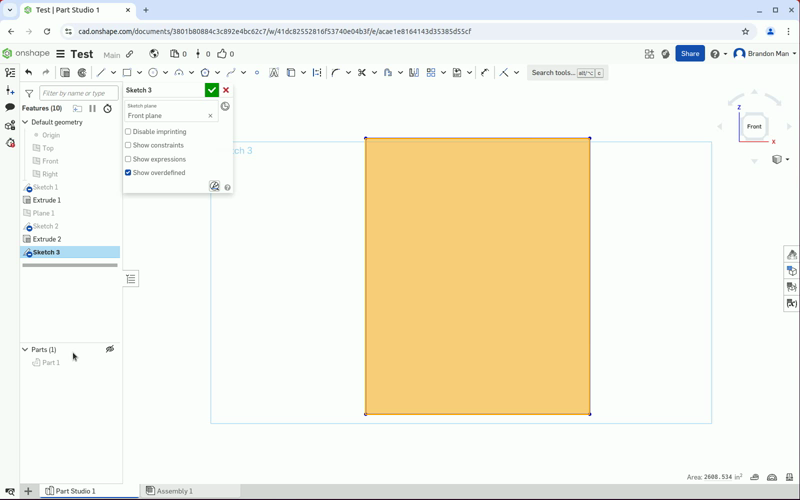
key(shift+e)
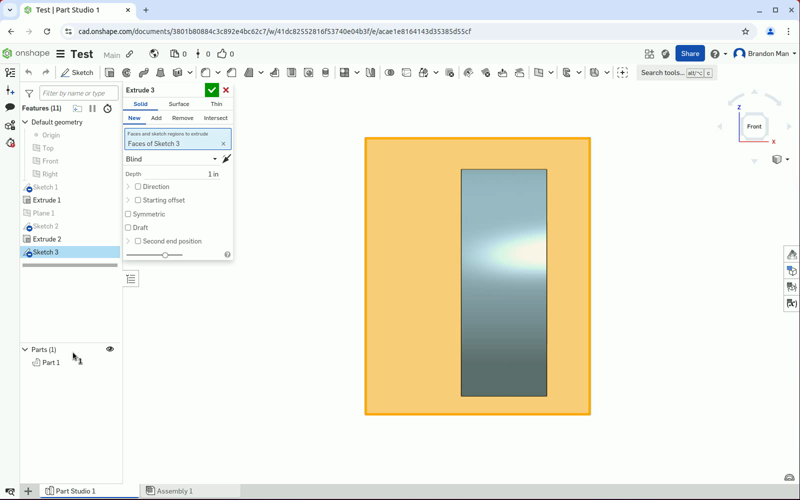
mouse_move(143, 106)
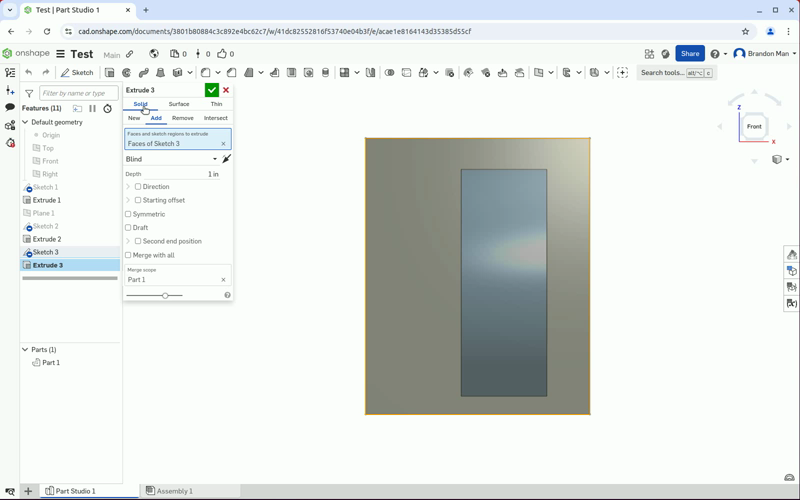
click(143, 106)
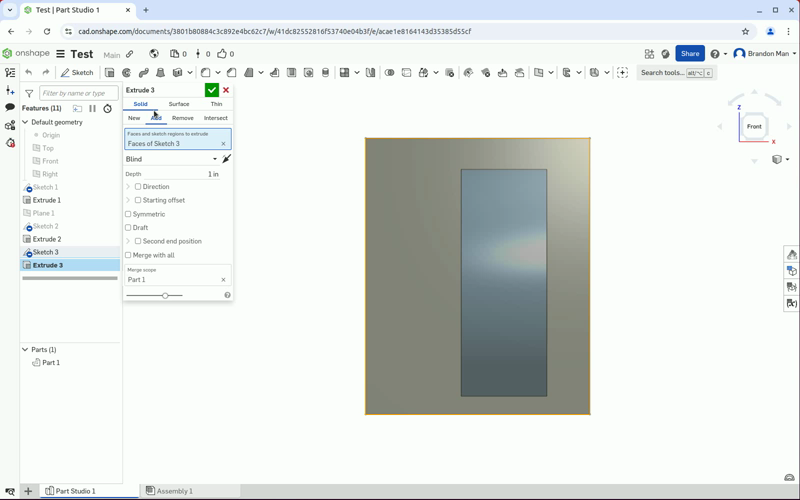
mouse_move(186, 120)
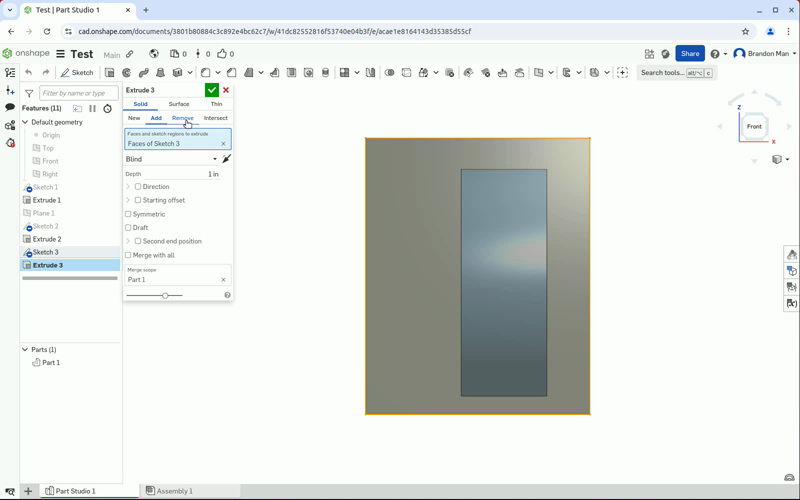
click(186, 120)
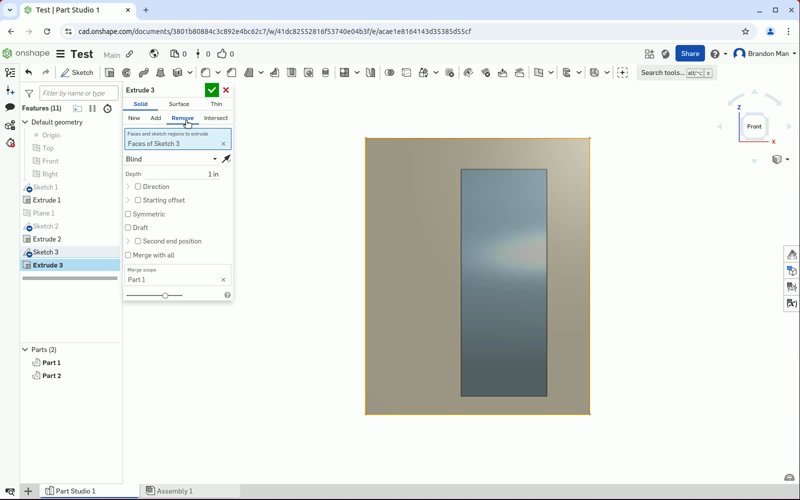
key(tab, 4)
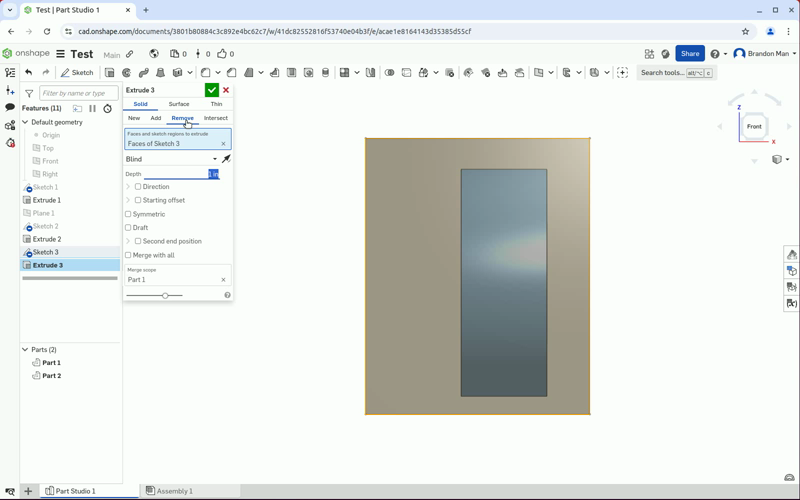
text(-26.478)
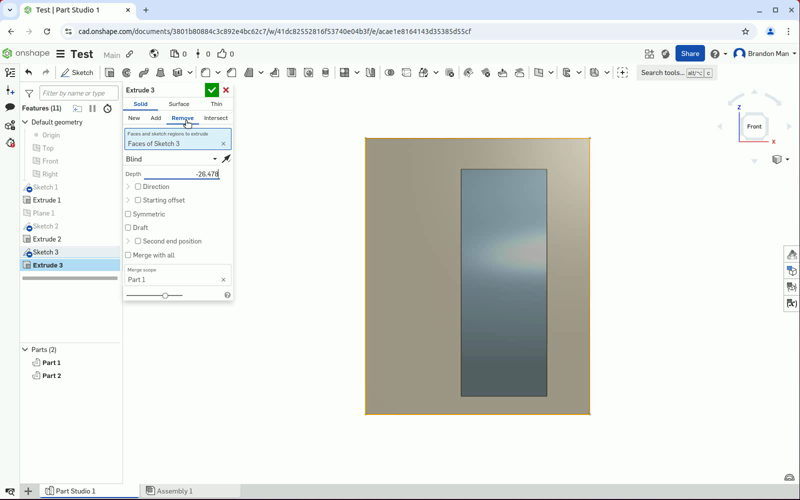
key(tab, 6)
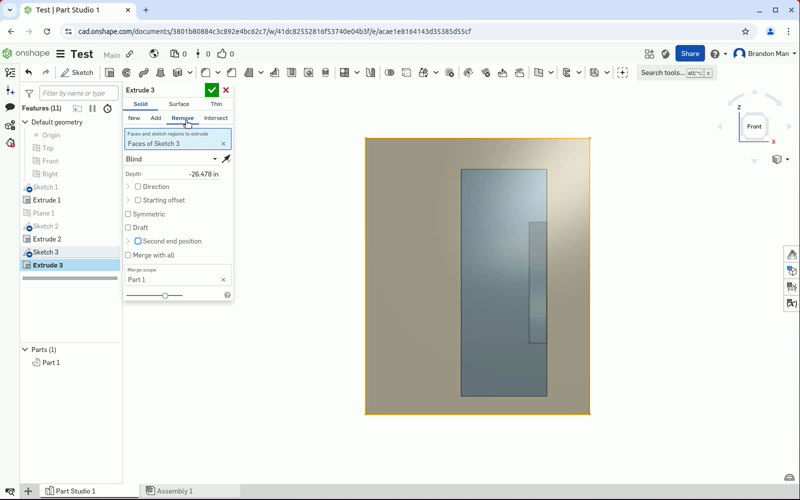
key(space)
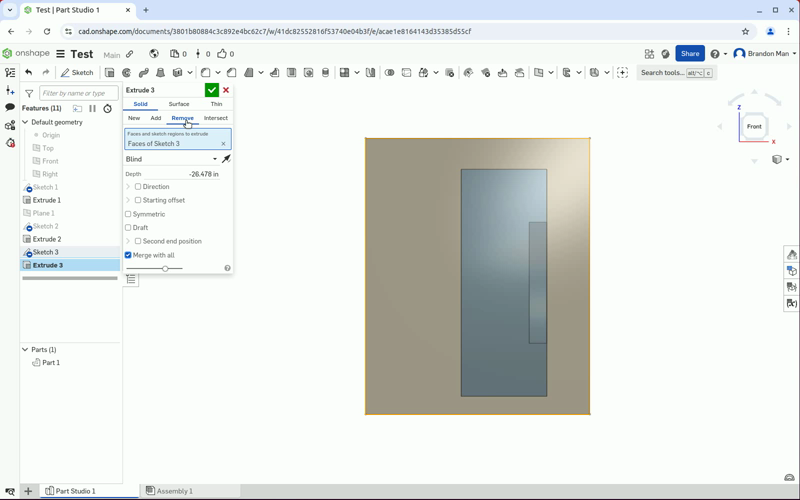
key(enter)
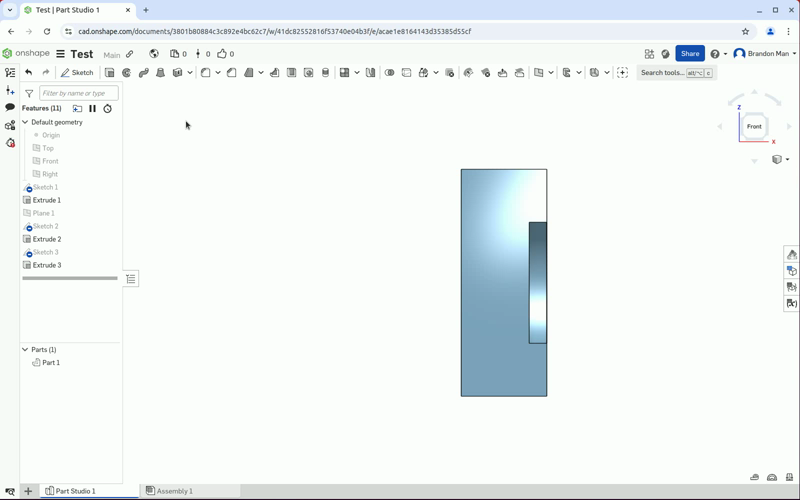
key(shift+h)
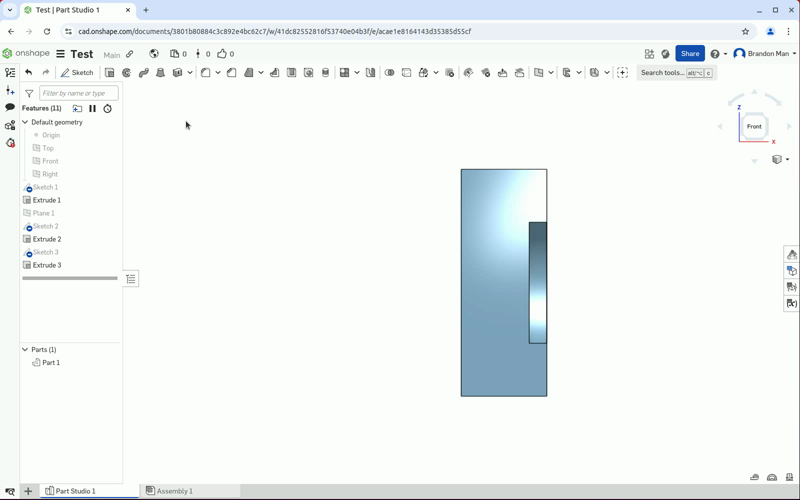
key(shift+h)
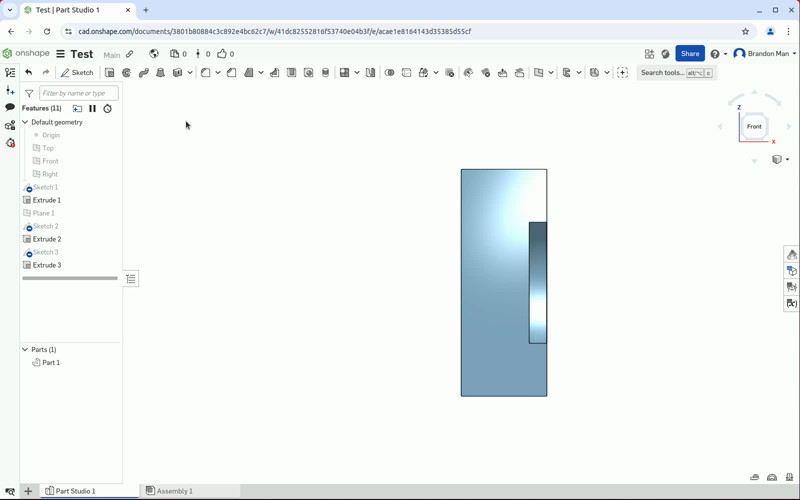
key(shift+7)
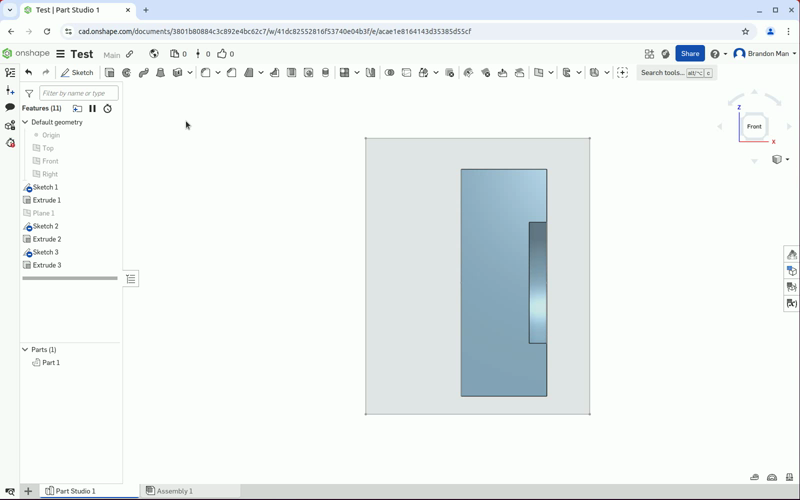
key(left, 2)
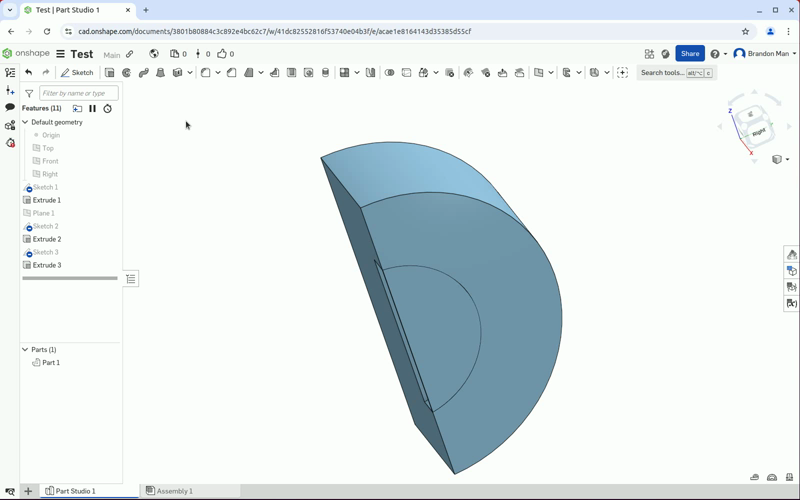
key(down, 2)
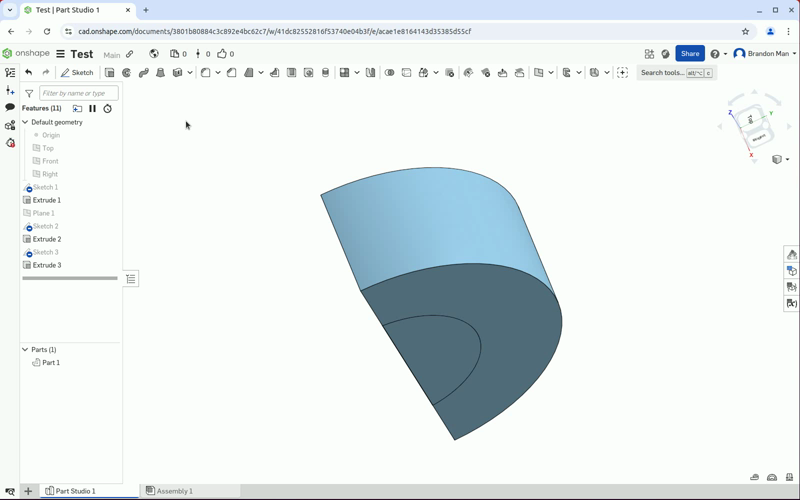
key(up, 2)
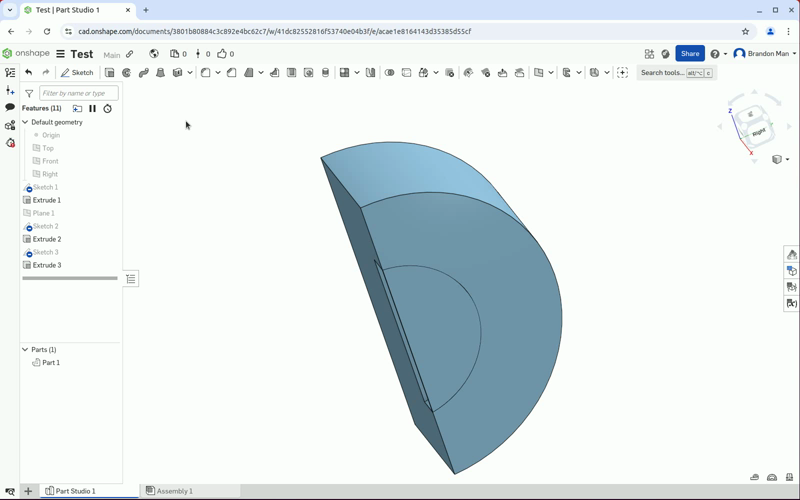
key(right, 2)
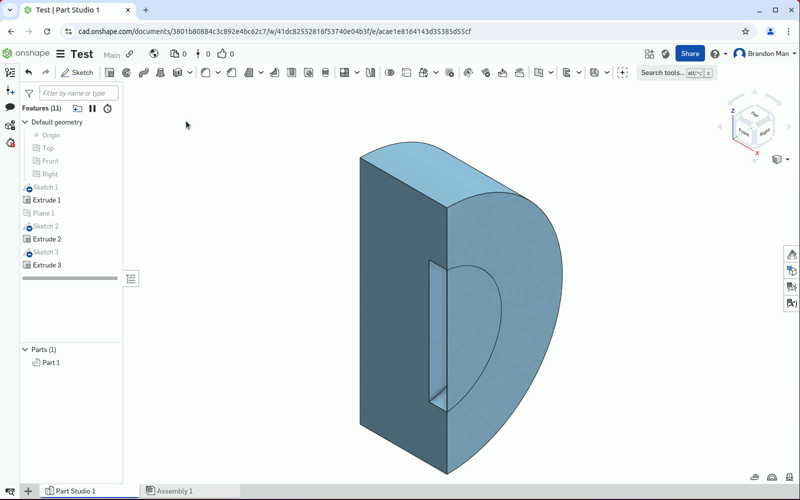
mouse_move(73, 189)
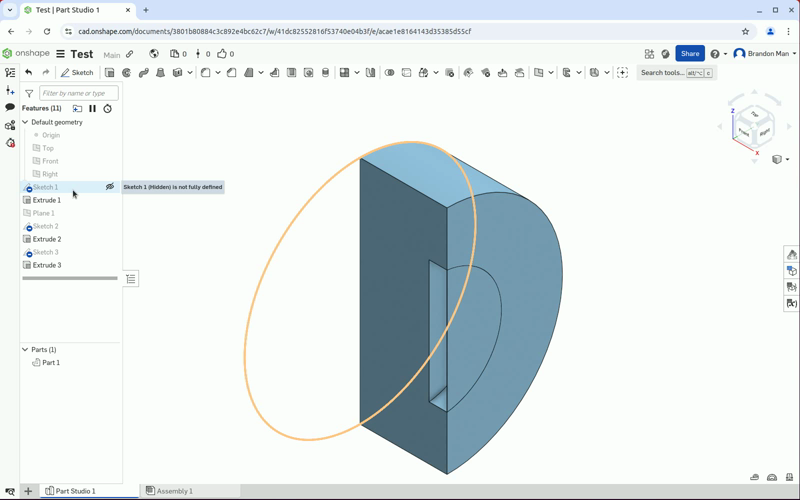
click(73, 189)